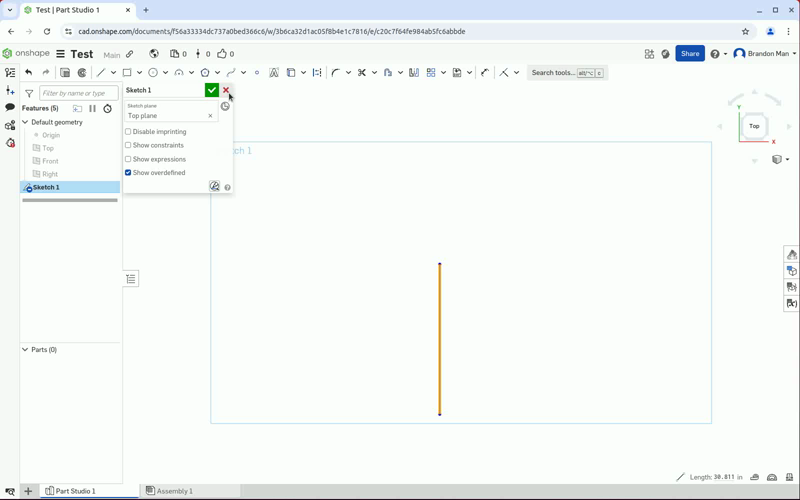
key(shift+h)
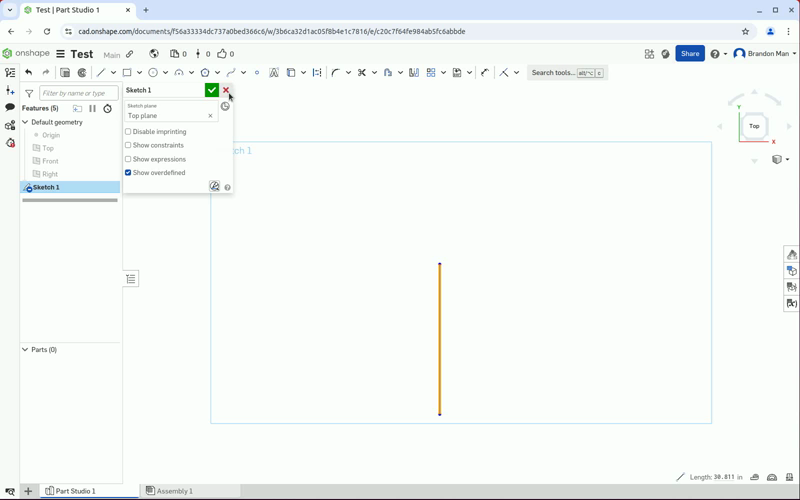
key(shift+s)
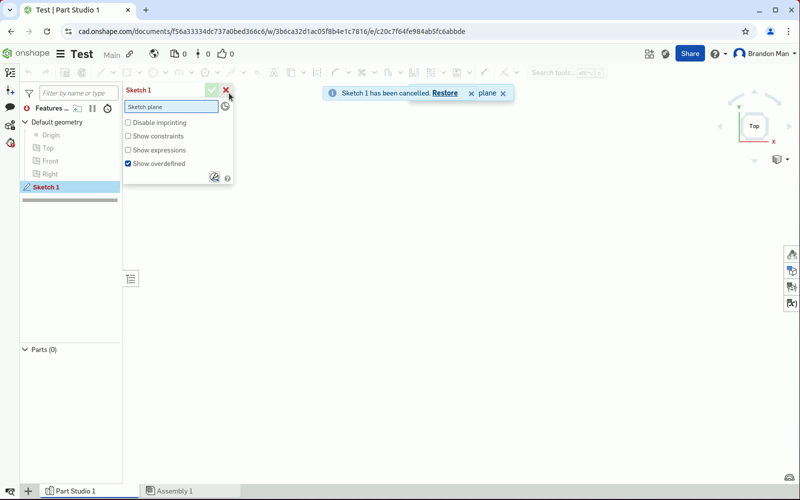
mouse_move(73, 150)
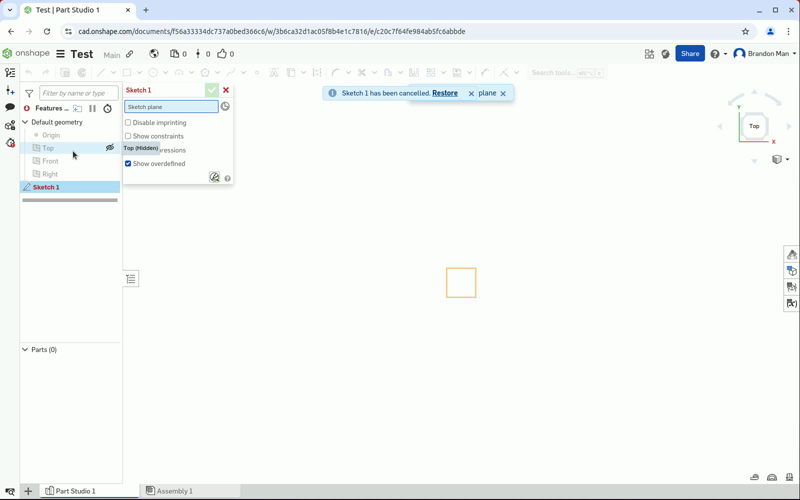
click(73, 150)
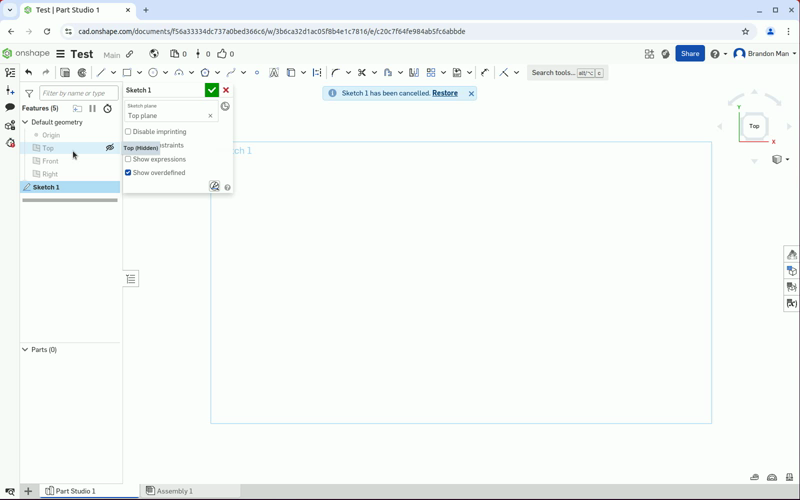
mouse_move(73, 352)
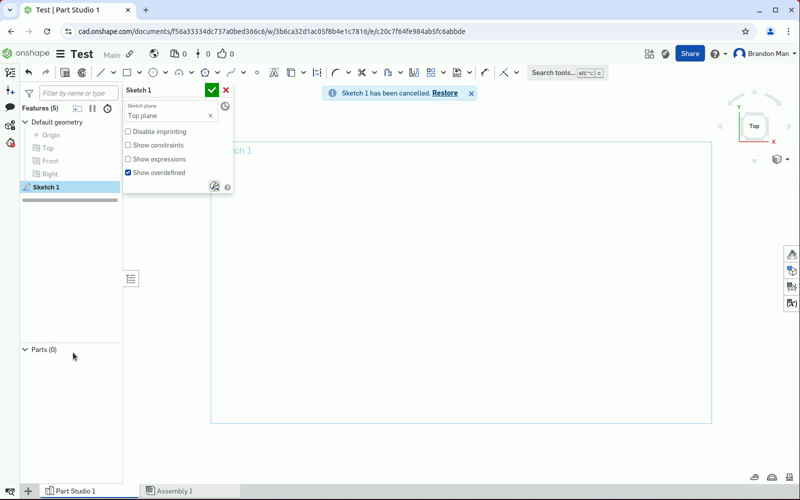
key(y)
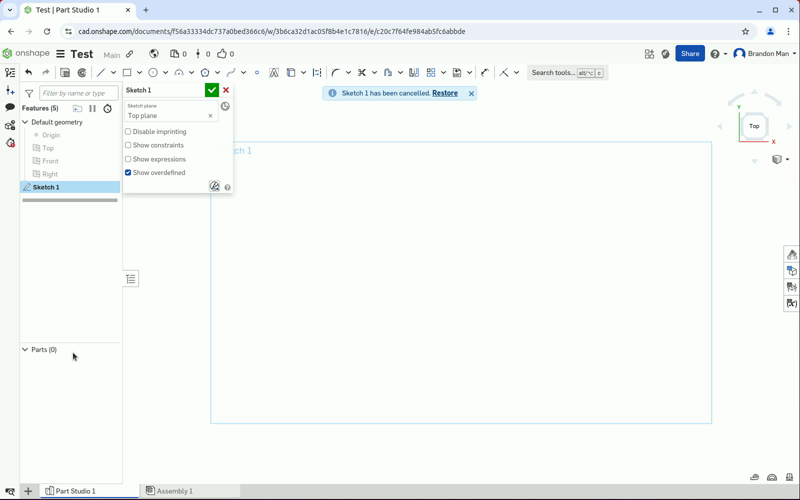
key(c)
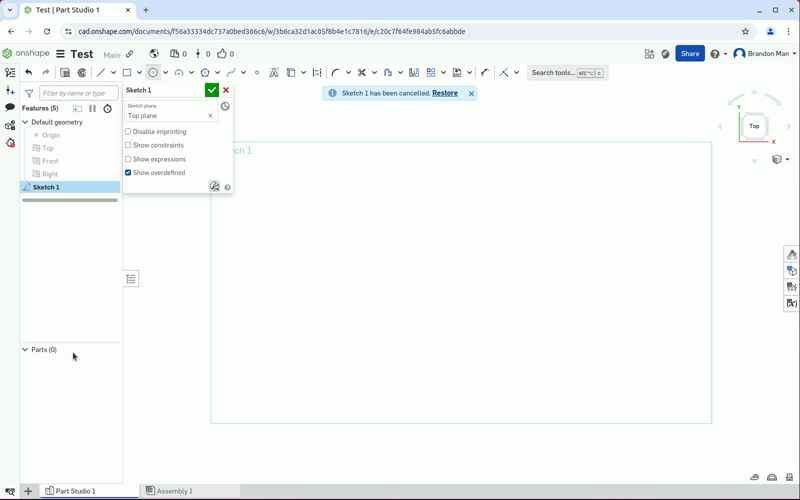
key_down(shift)
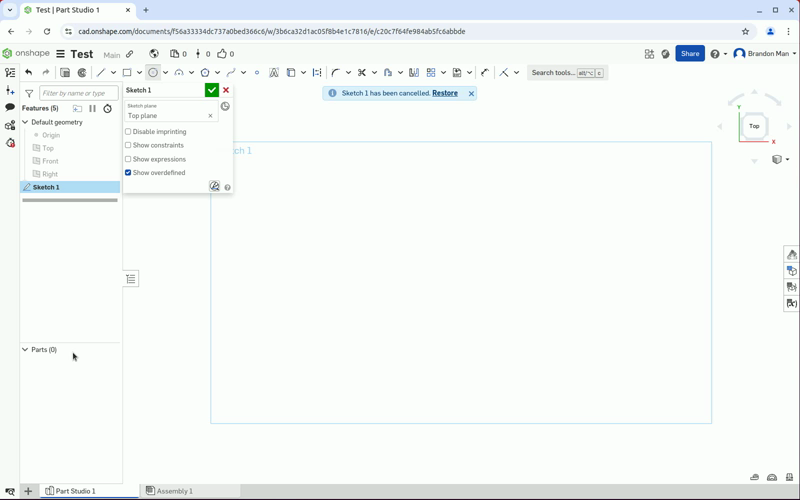
mouse_move(487, 252)
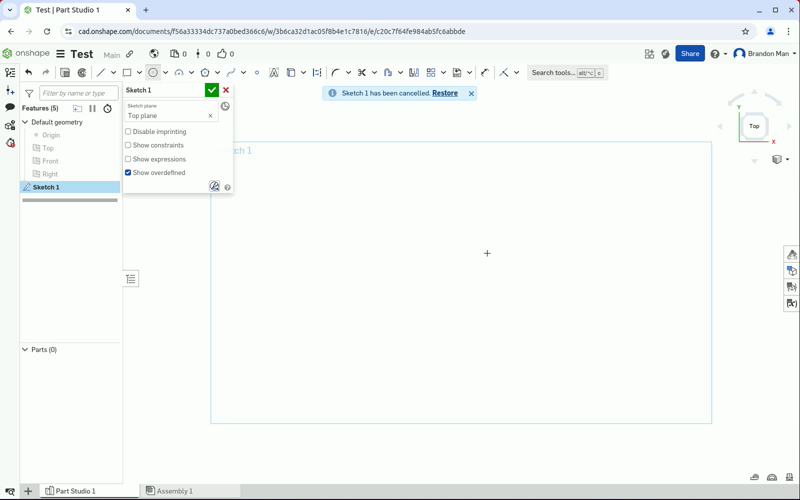
click(487, 252)
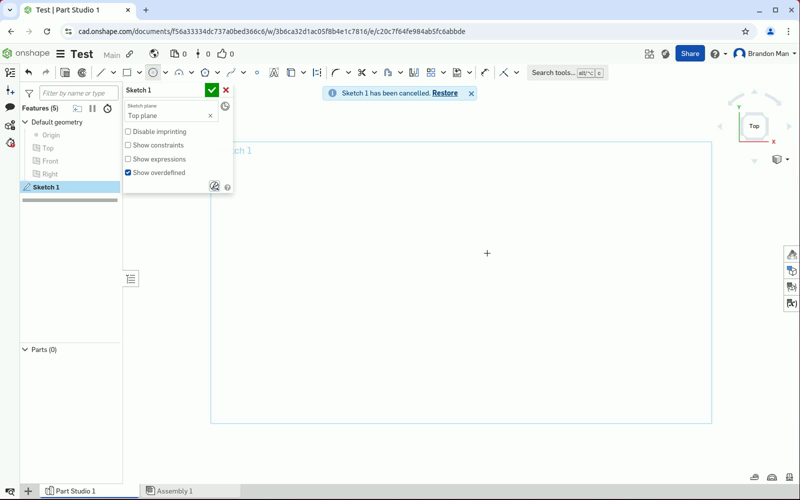
key_up(shift)
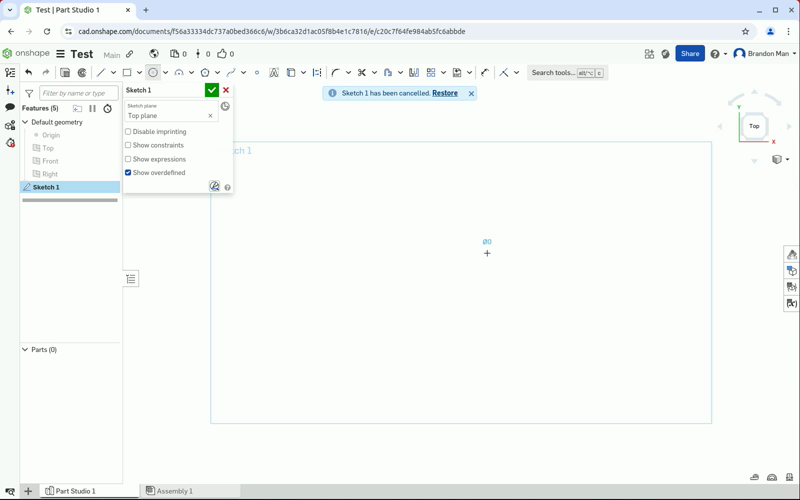
mouse_move(559, 252)
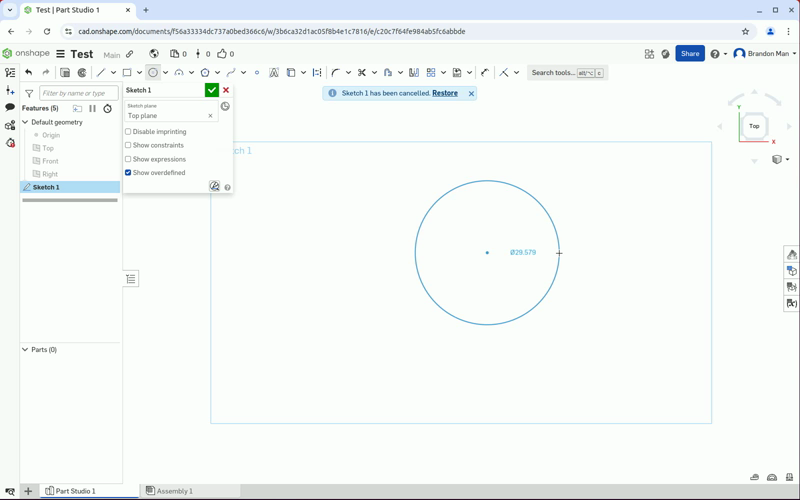
click(559, 252)
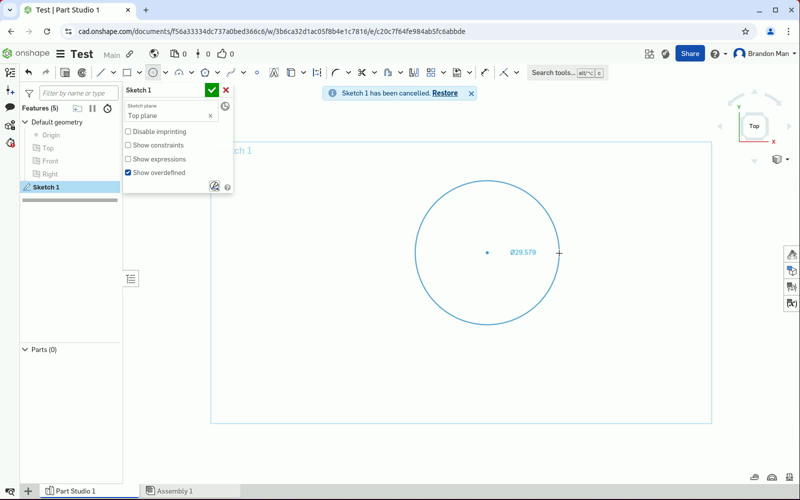
key(esc)
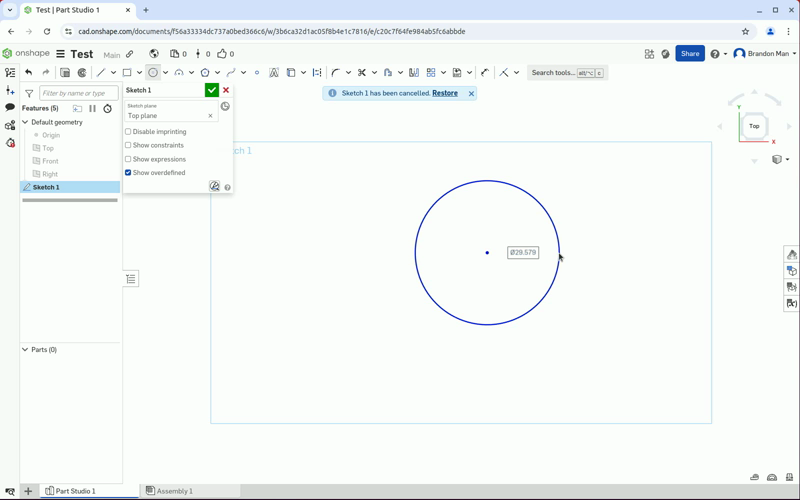
mouse_move(529, 253)
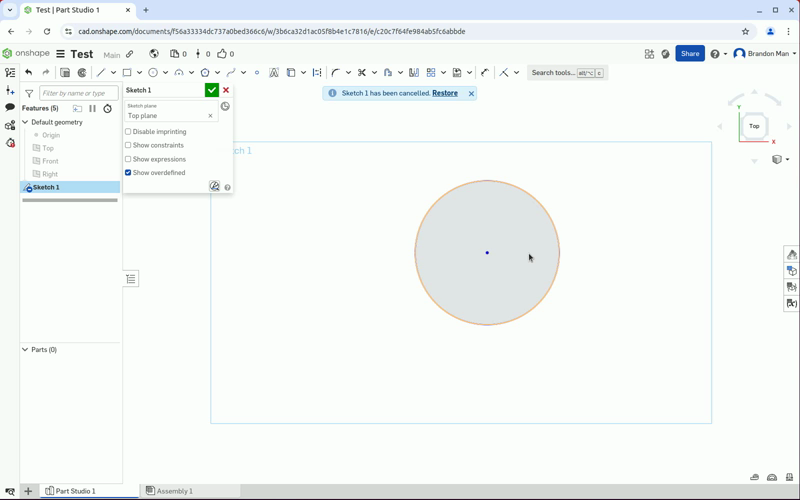
click(529, 253)
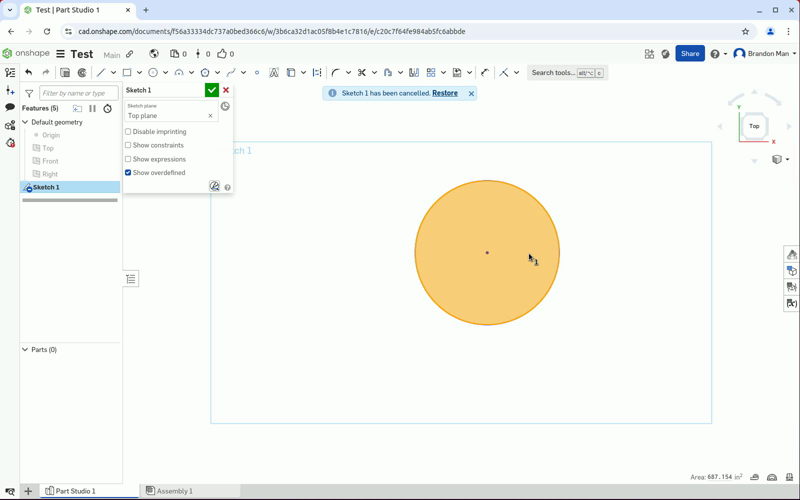
mouse_move(73, 352)
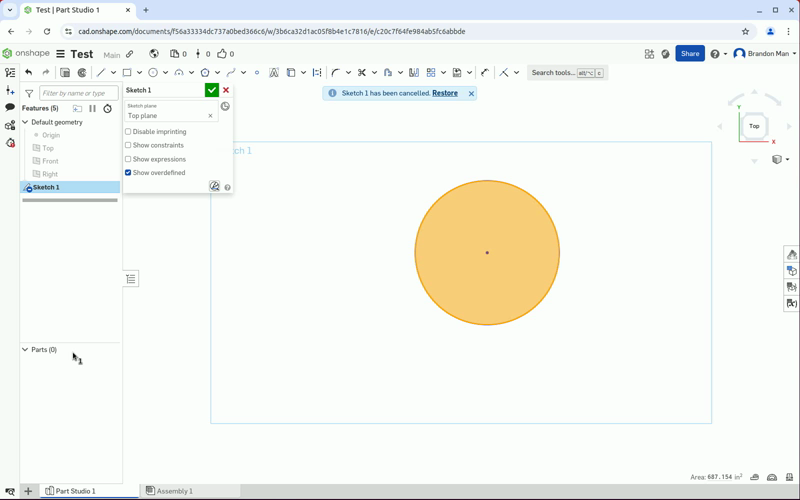
key(shift+y)
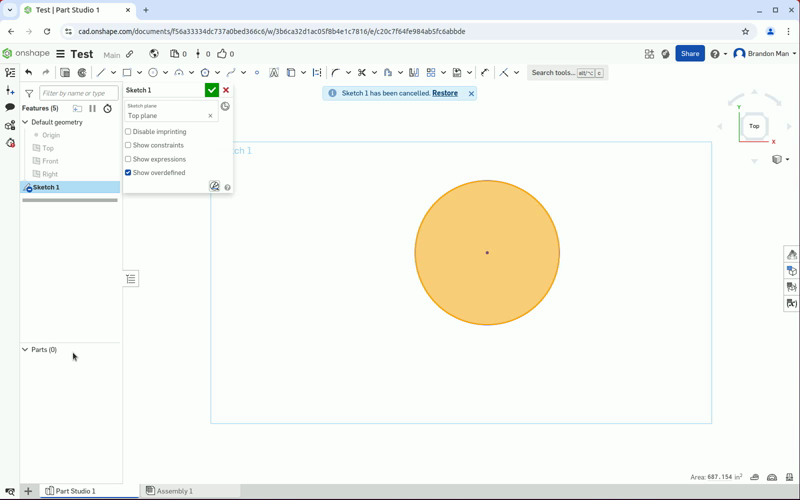
key(shift+e)
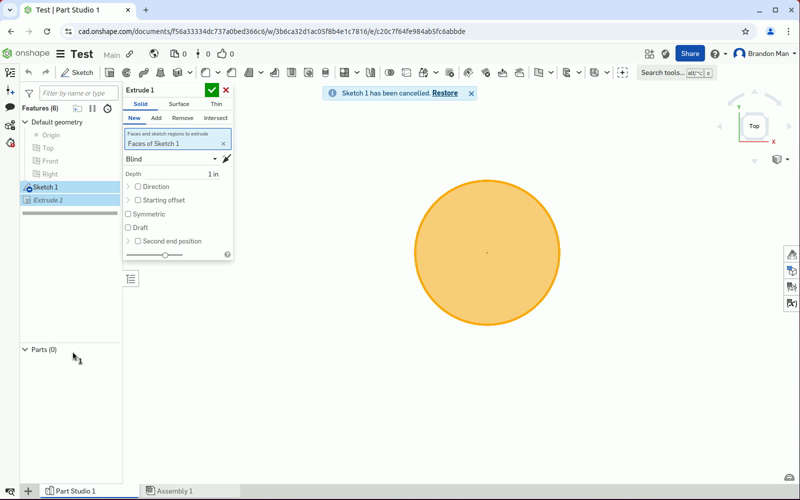
mouse_move(143, 106)
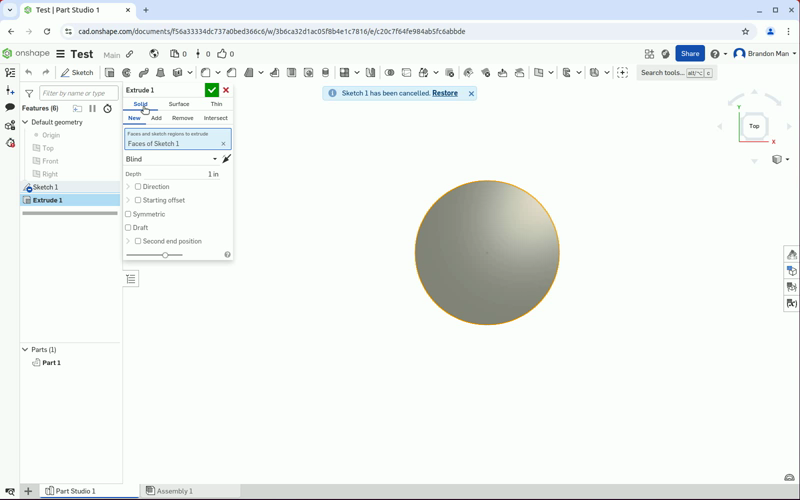
click(143, 106)
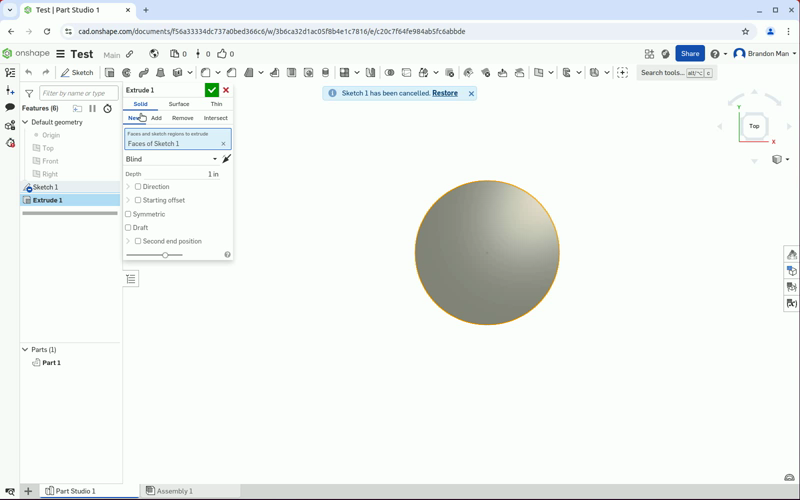
mouse_move(137, 120)
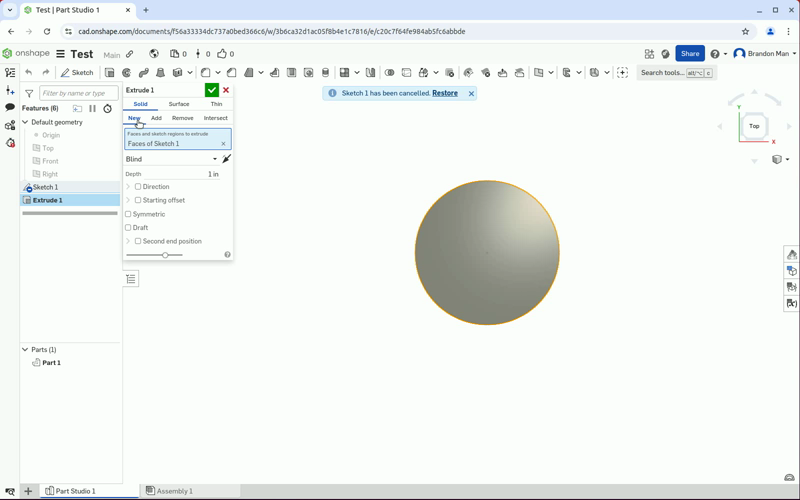
click(137, 120)
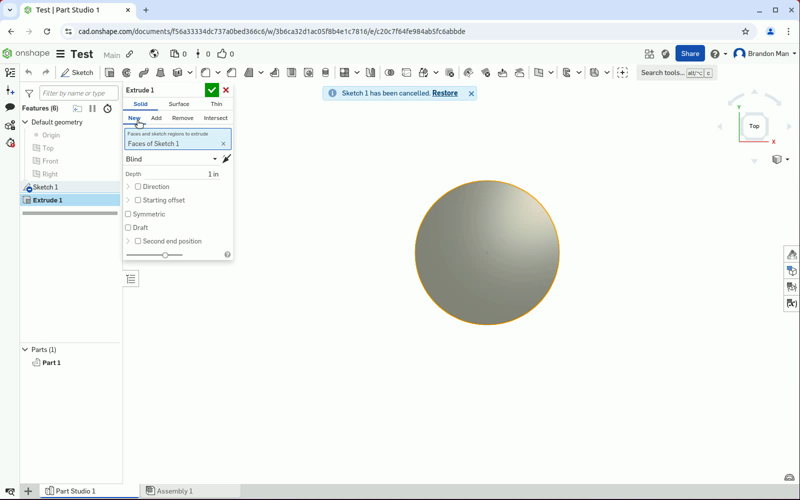
key(tab, 4)
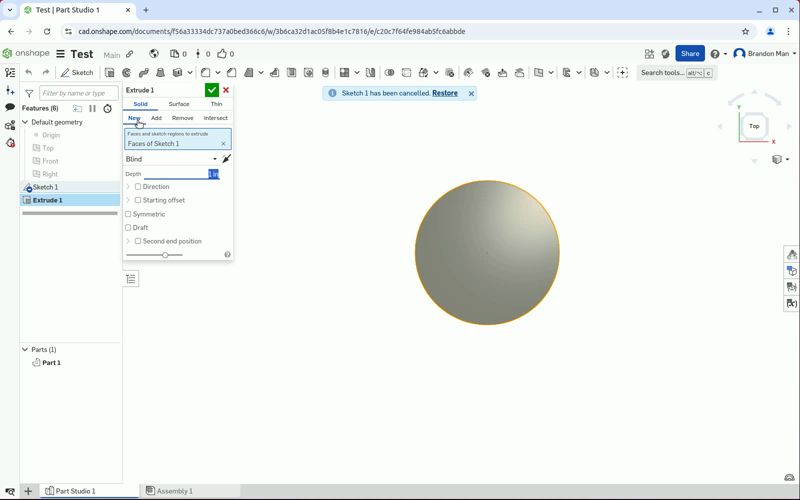
text(23.108)
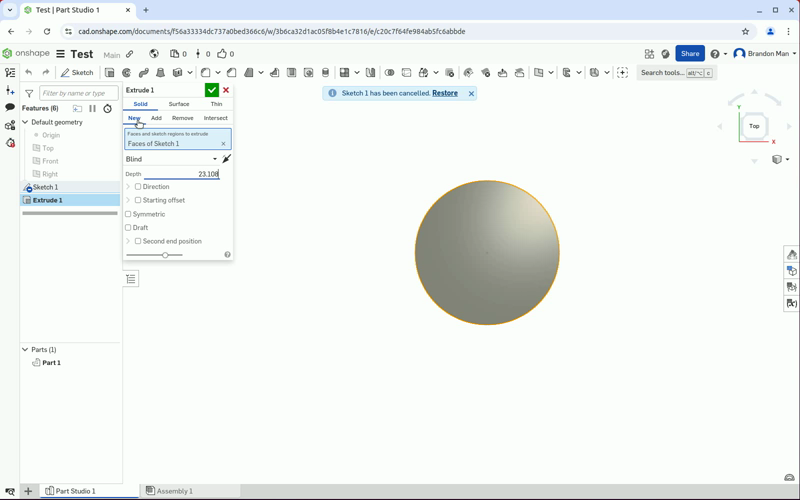
key(enter)
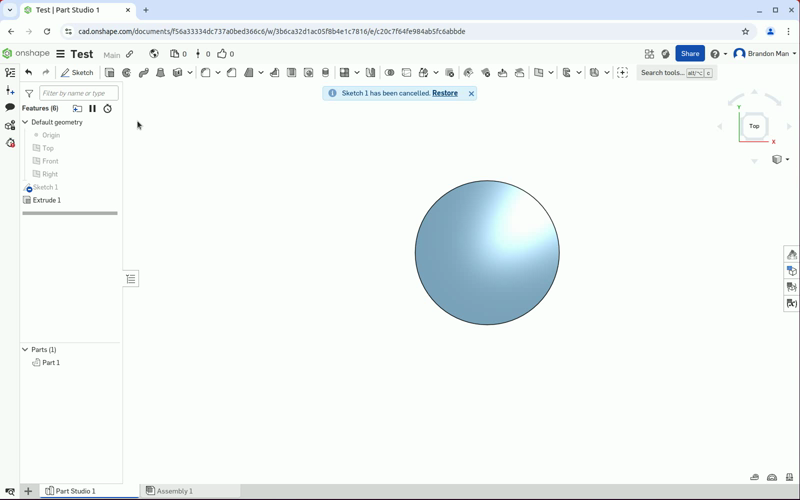
key(shift+h)
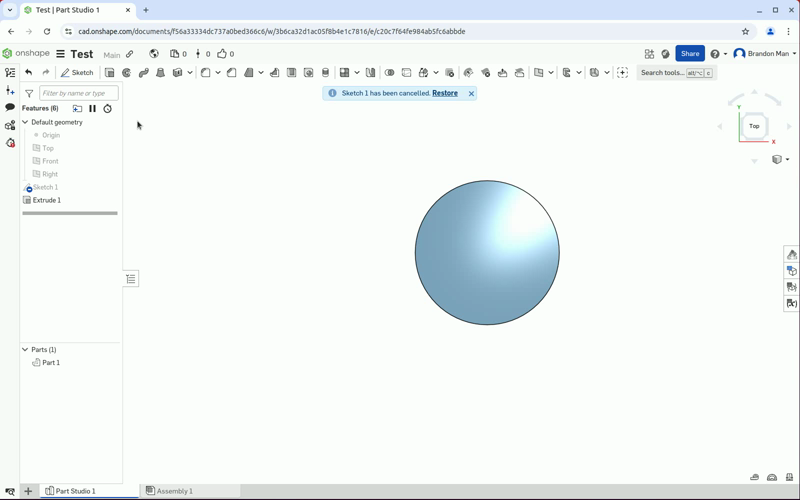
key(shift+h)
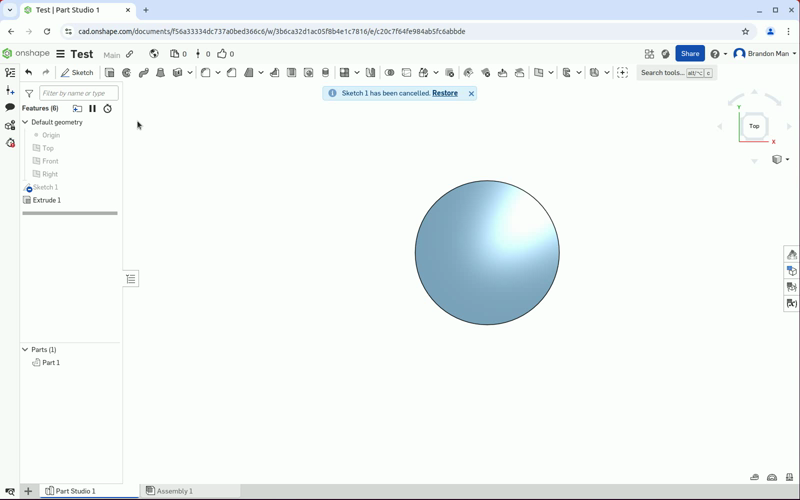
mouse_move(73, 189)
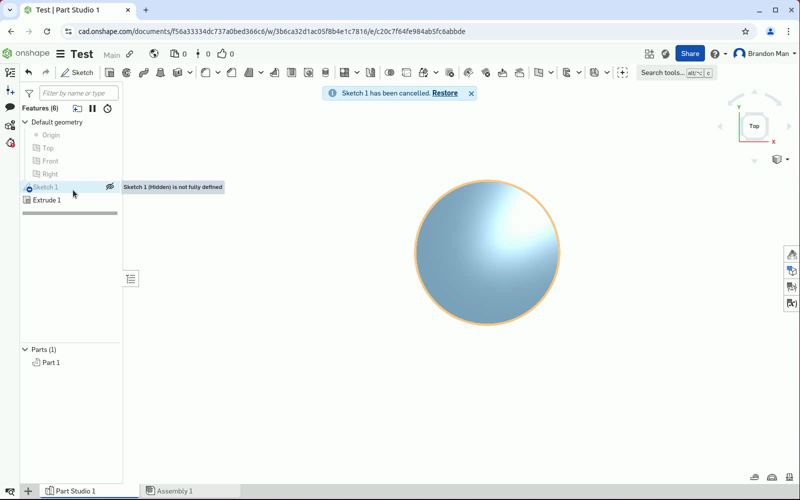
click(73, 189)
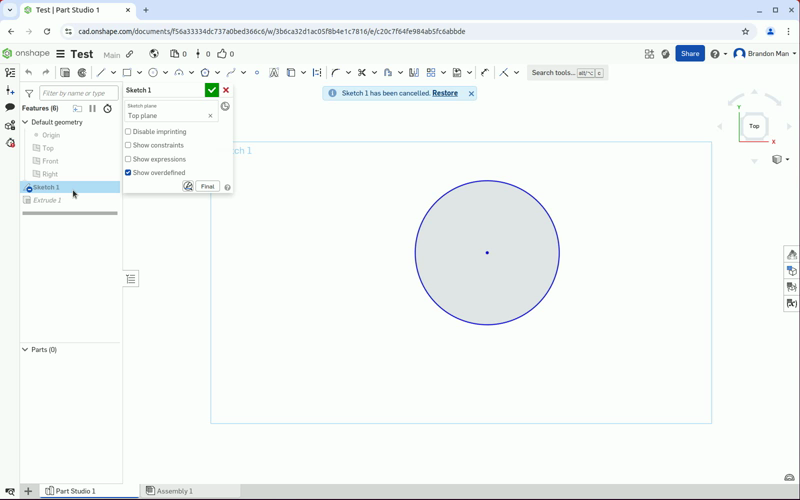
mouse_move(229, 92)
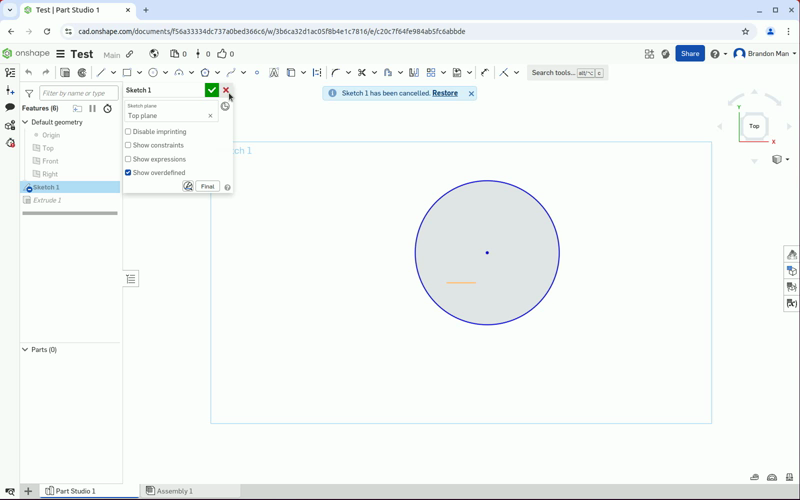
click(229, 92)
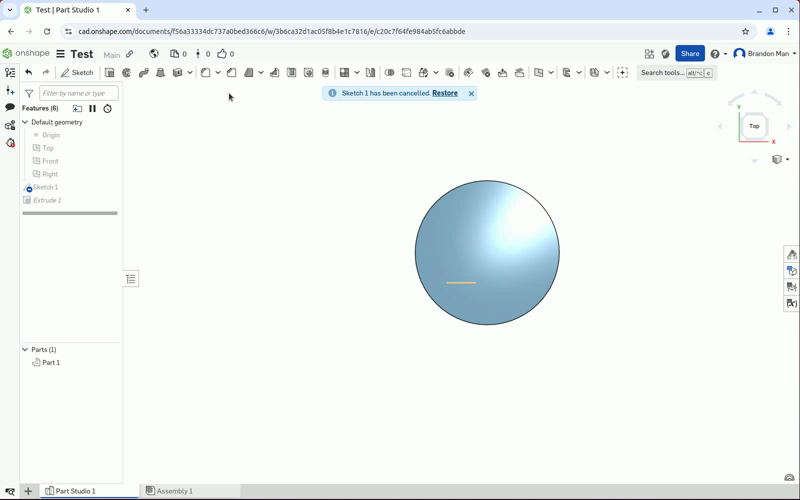
mouse_move(541, 75)
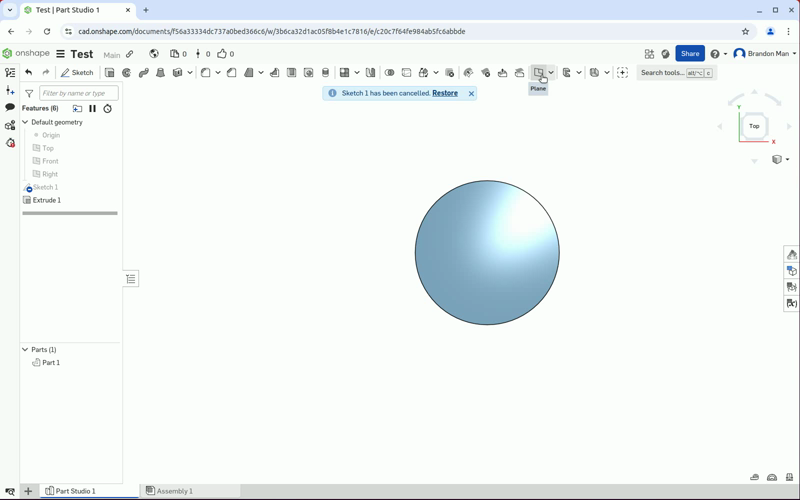
click(541, 75)
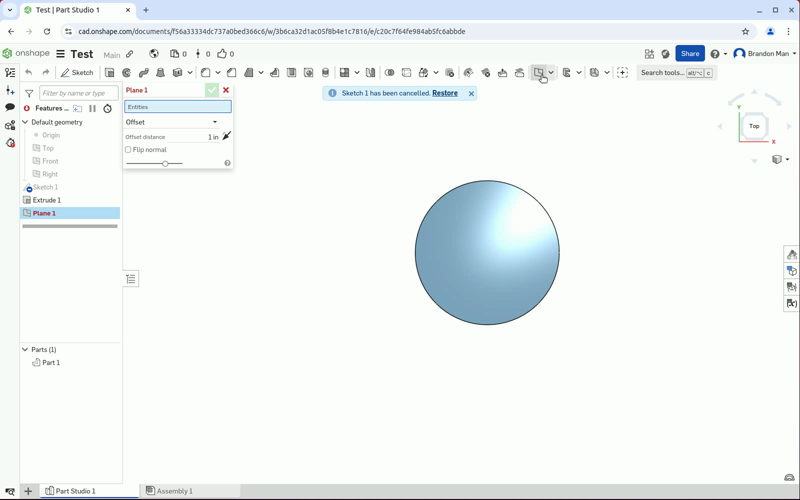
mouse_move(73, 150)
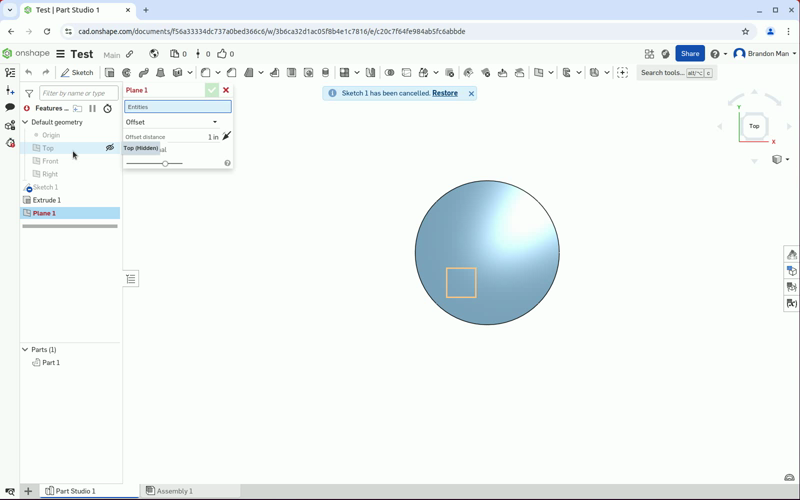
click(73, 150)
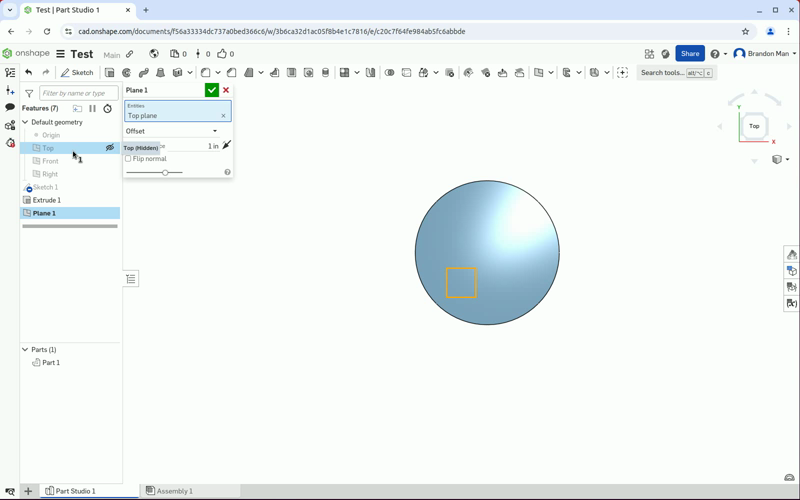
key(tab, 2)
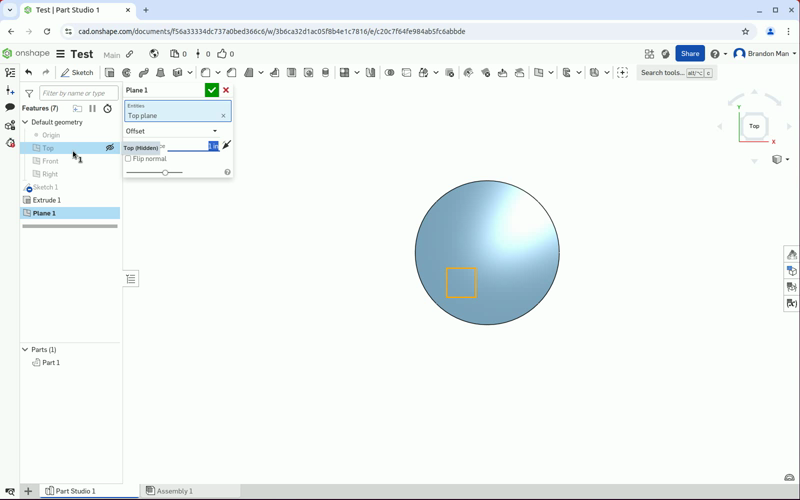
text(23.108)
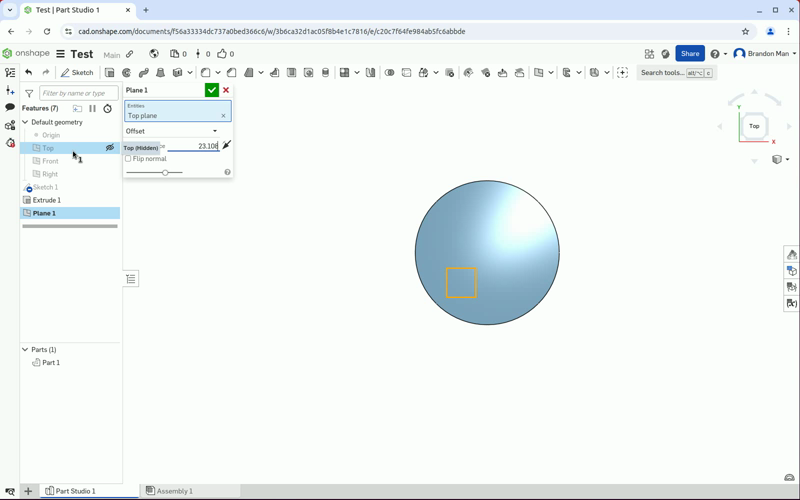
key(enter, 2)
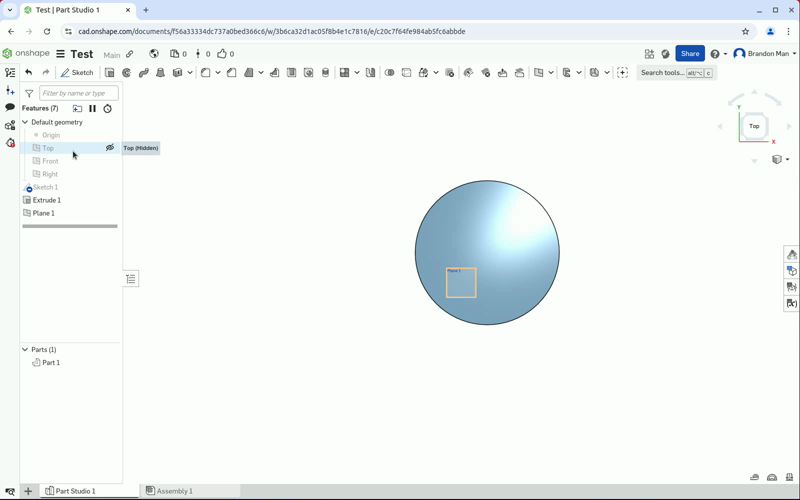
key(shift+s)
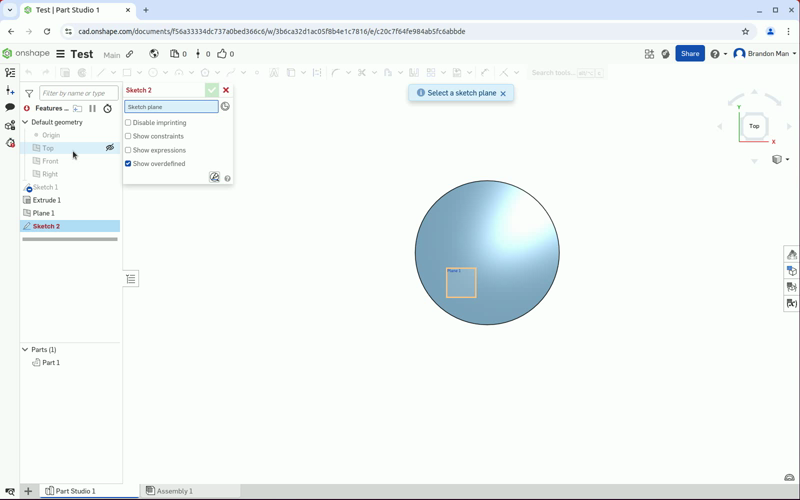
mouse_move(73, 215)
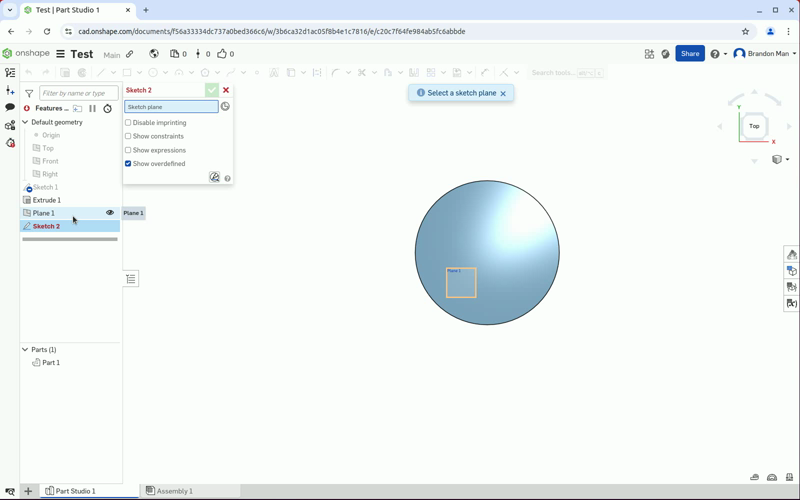
click(73, 215)
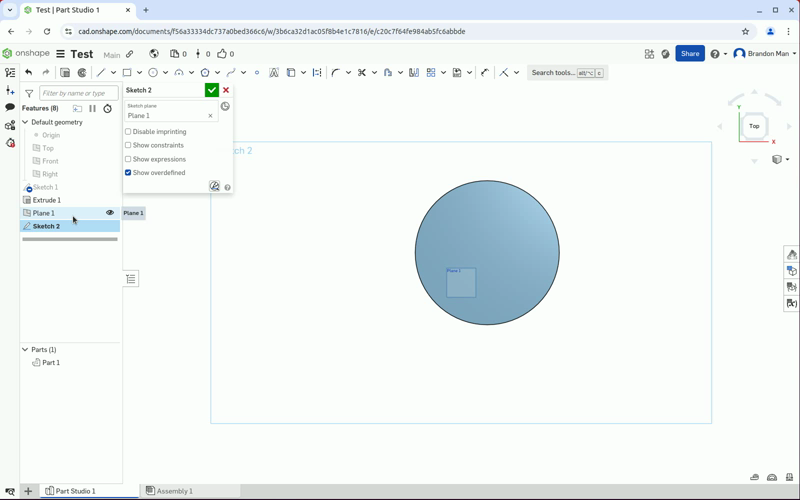
mouse_move(73, 352)
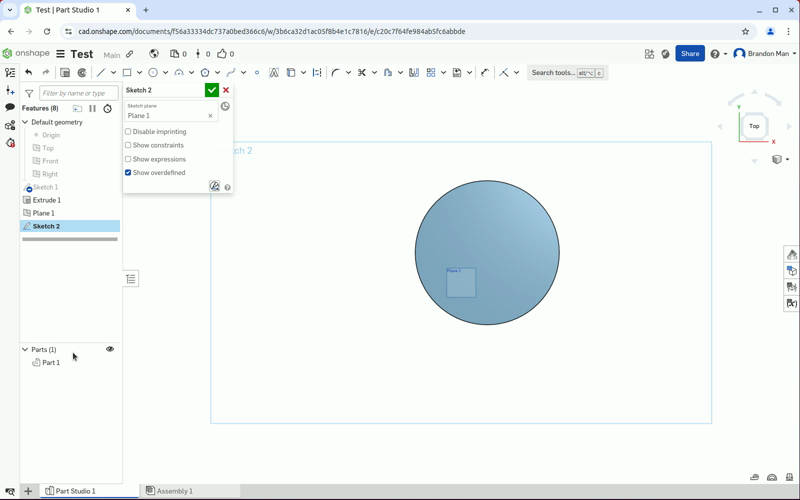
key(y)
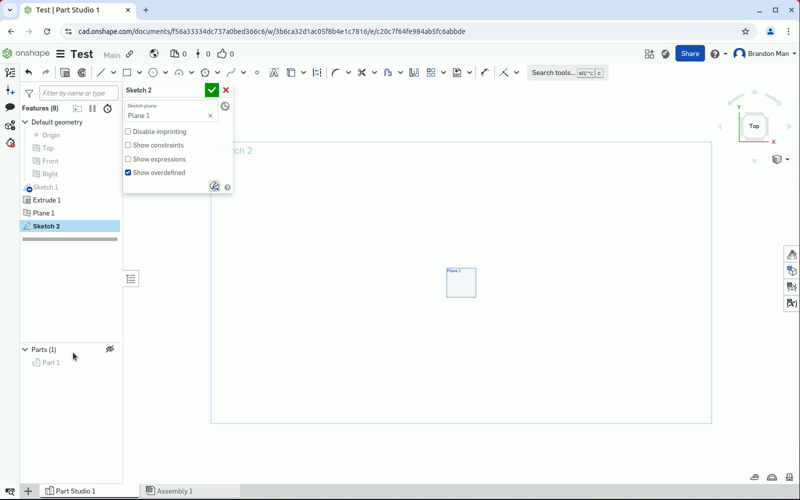
key(a)
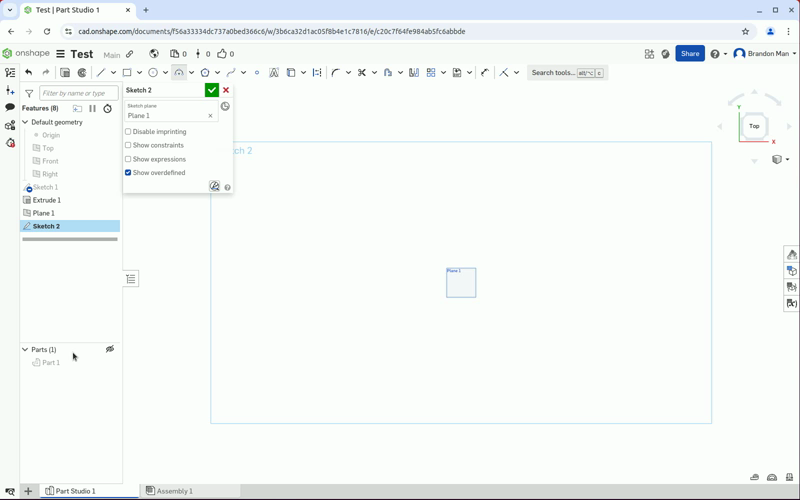
key_down(shift)
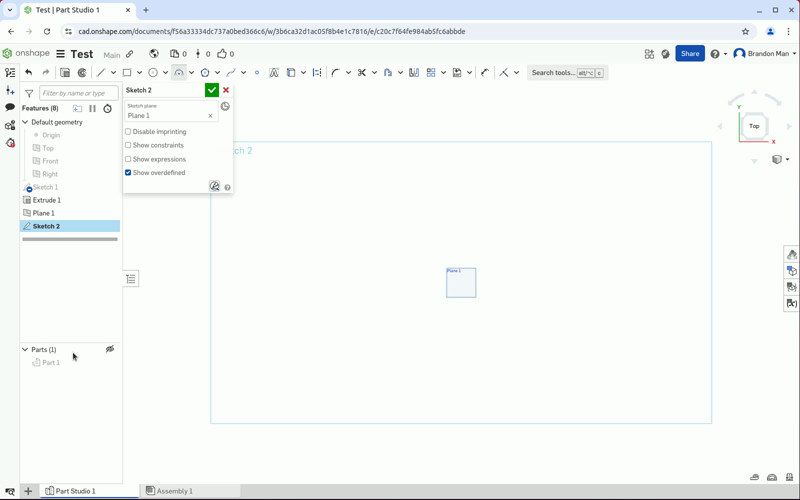
mouse_move(553, 279)
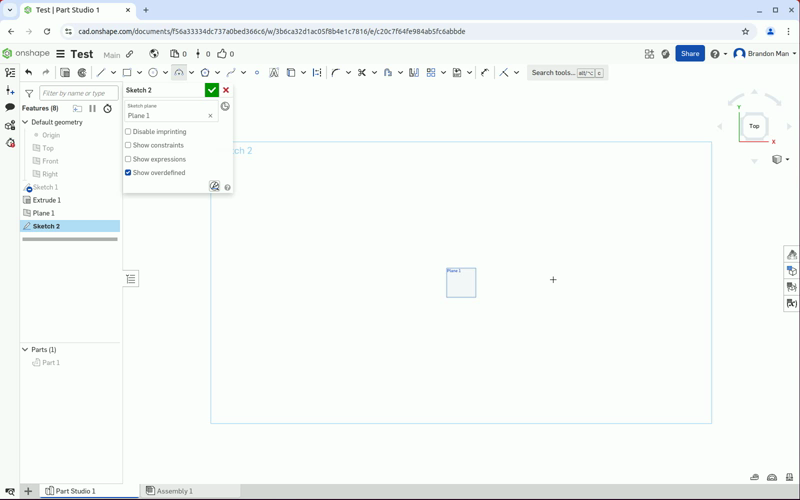
click(553, 279)
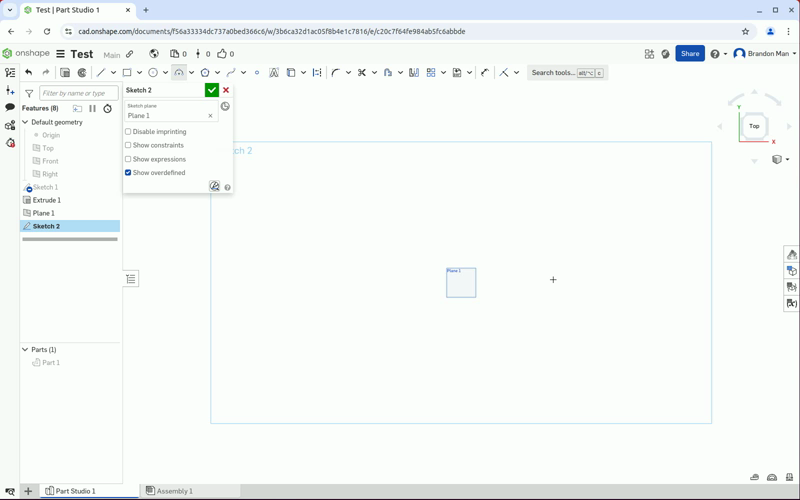
key_up(shift)
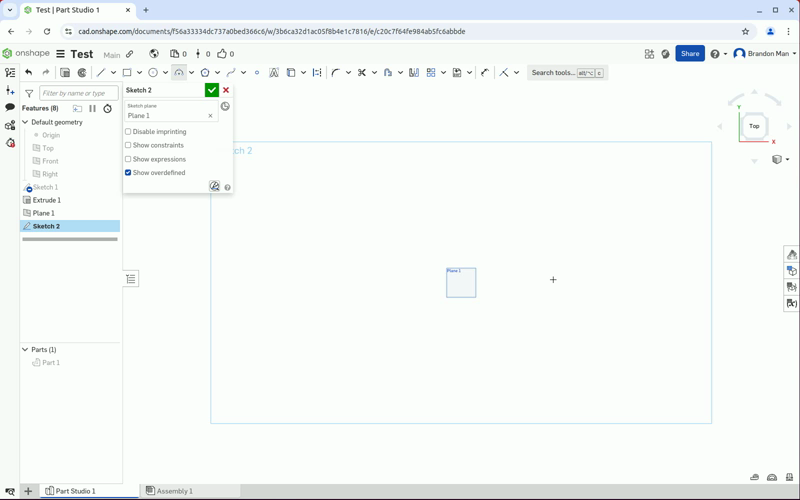
key_down(shift)
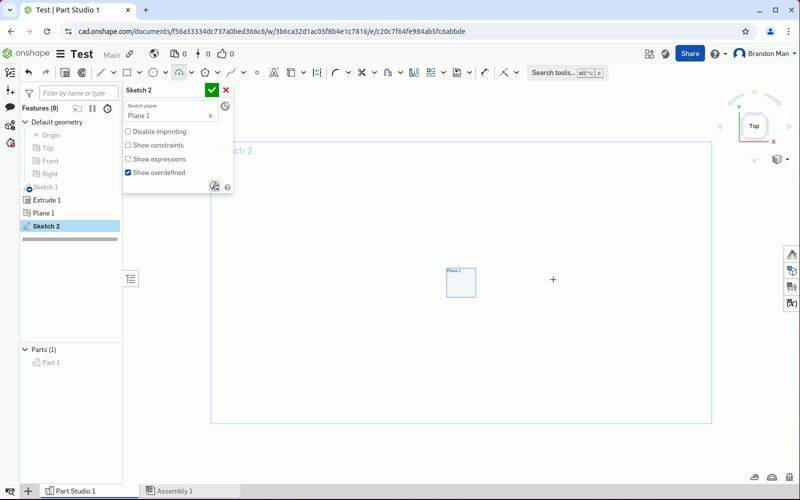
mouse_move(557, 266)
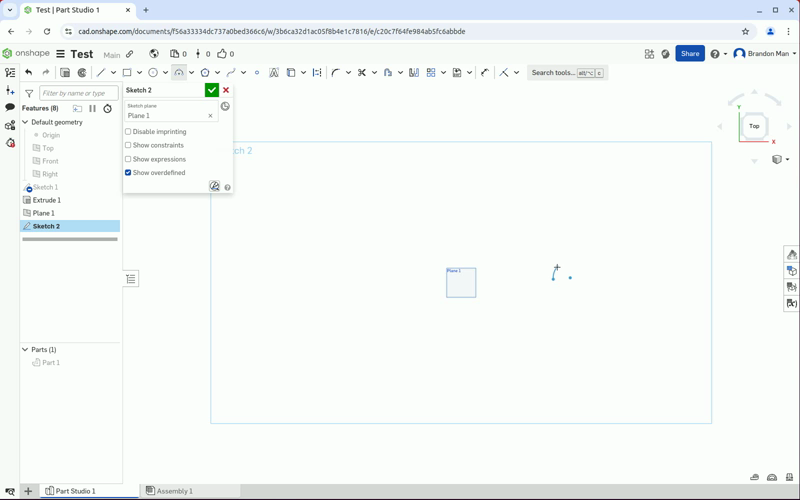
click(557, 266)
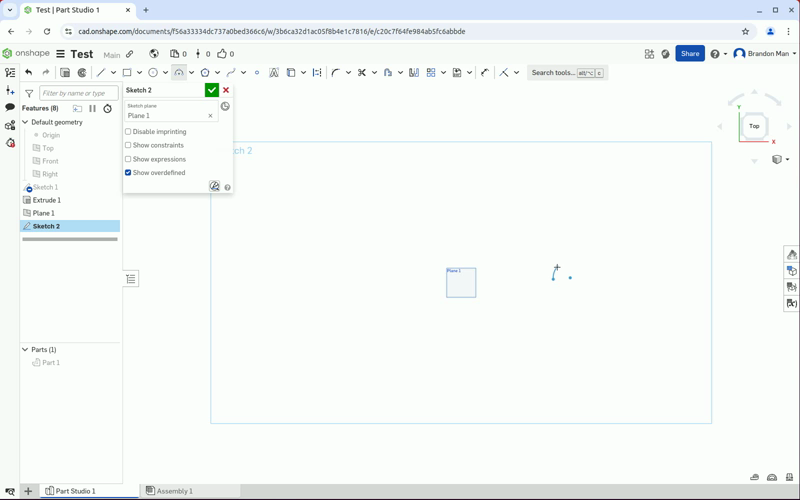
mouse_move(555, 273)
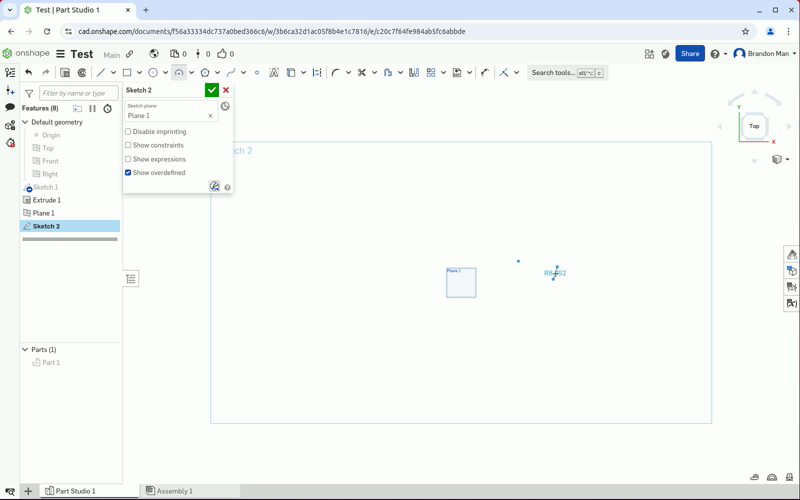
click(555, 273)
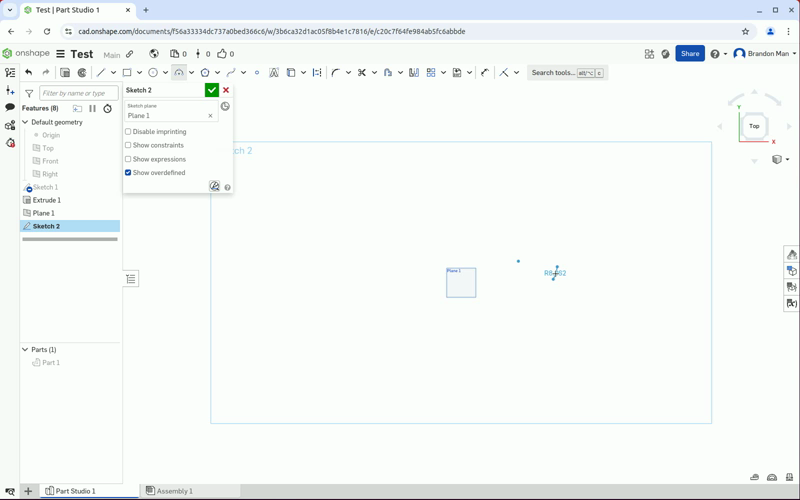
key_up(shift)
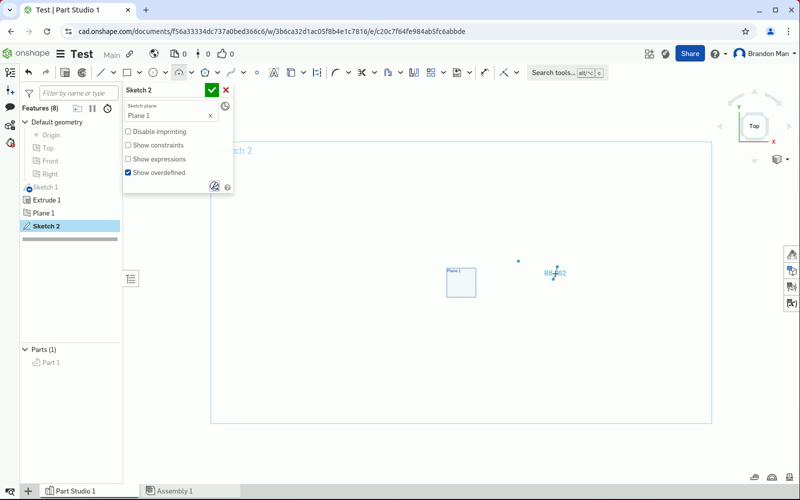
mouse_move(557, 266)
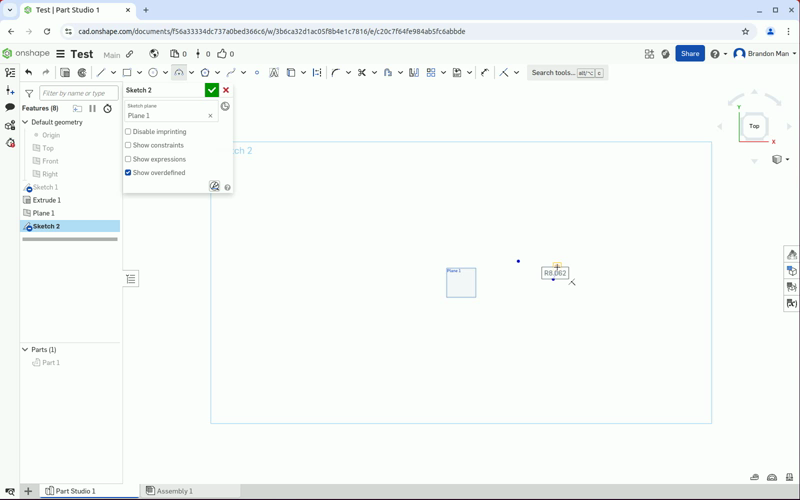
click(557, 266)
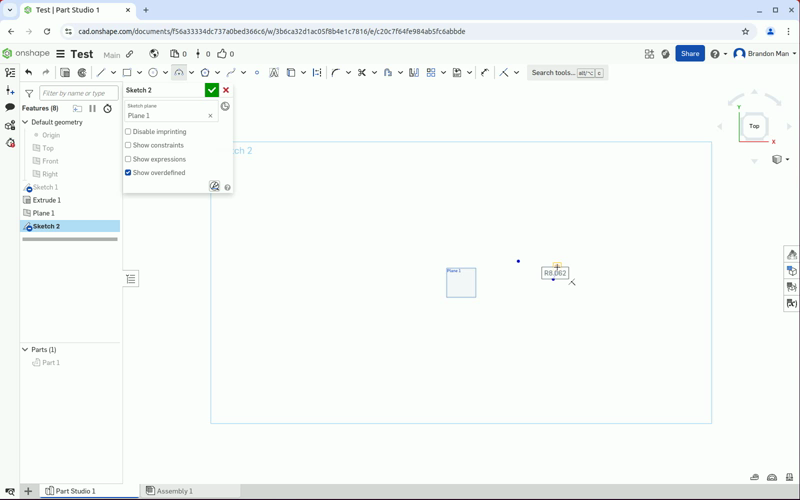
mouse_move(553, 279)
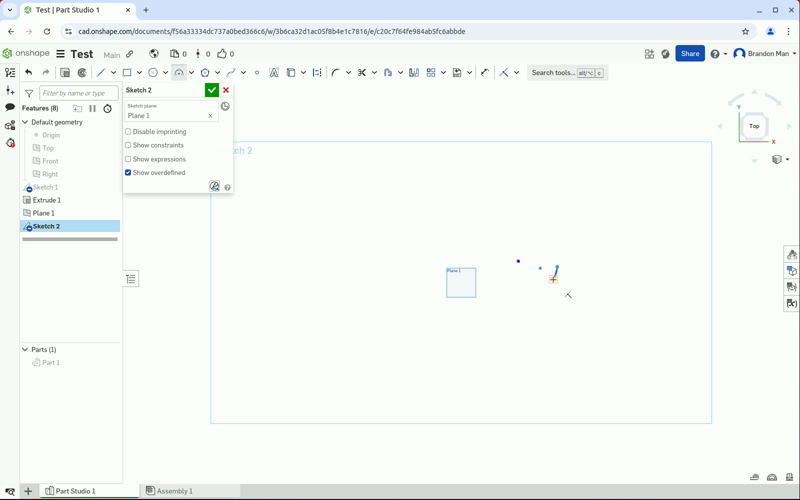
click(553, 279)
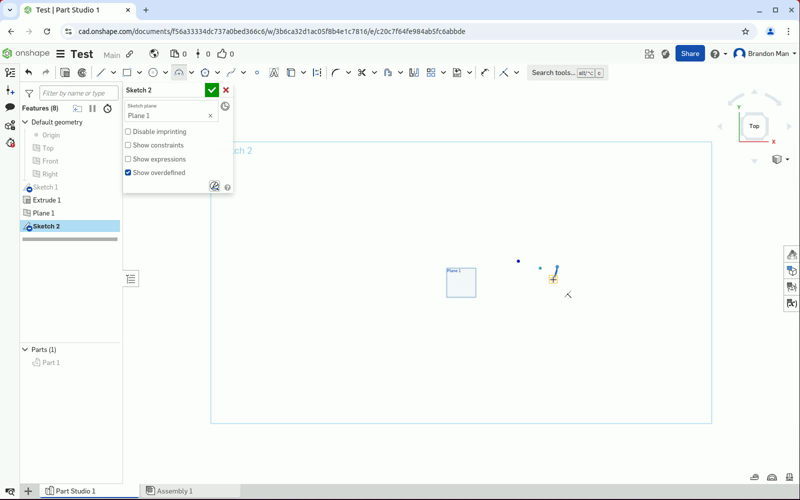
key_down(shift)
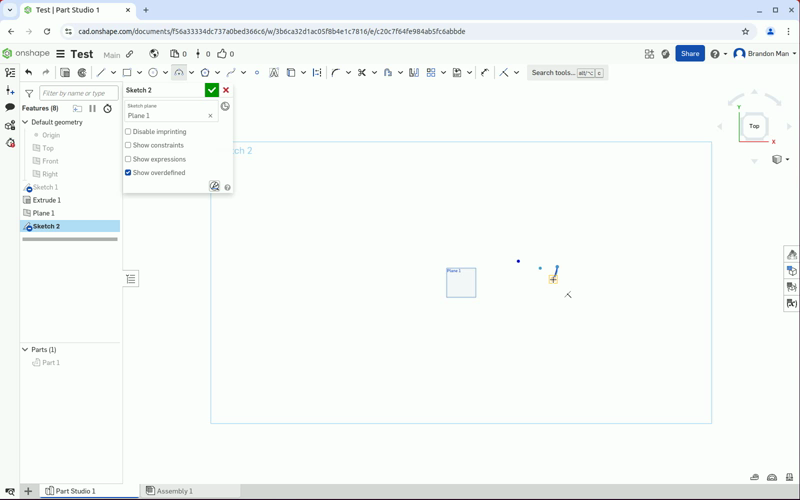
mouse_move(515, 261)
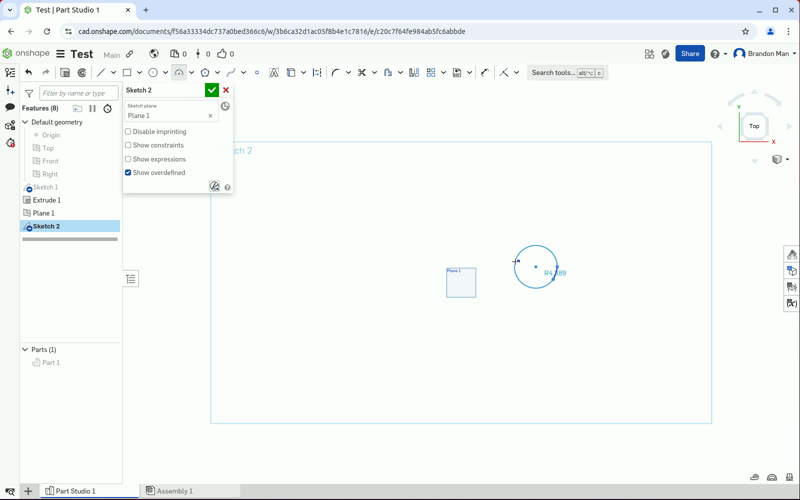
click(515, 261)
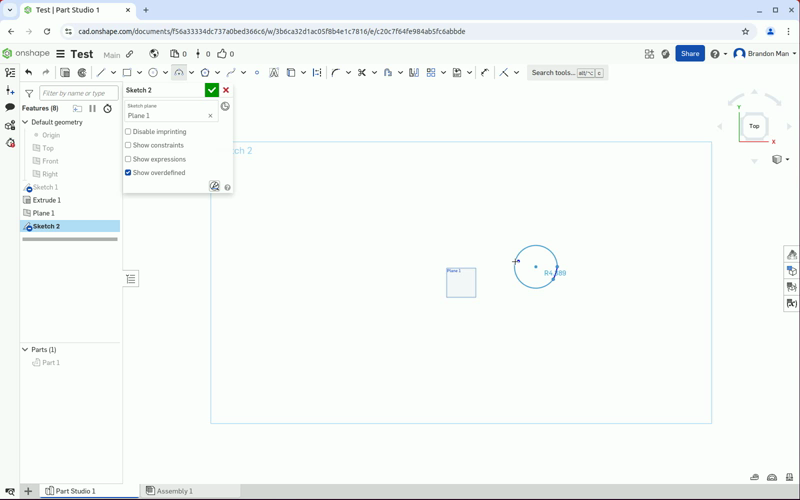
key_up(shift)
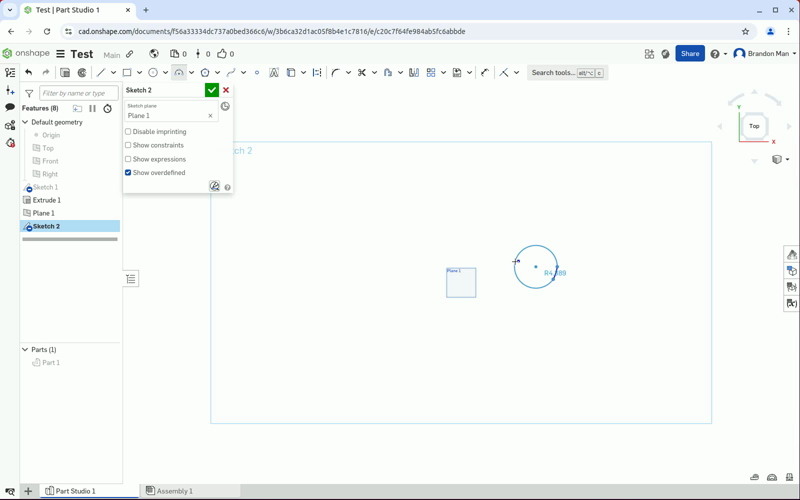
key(esc)
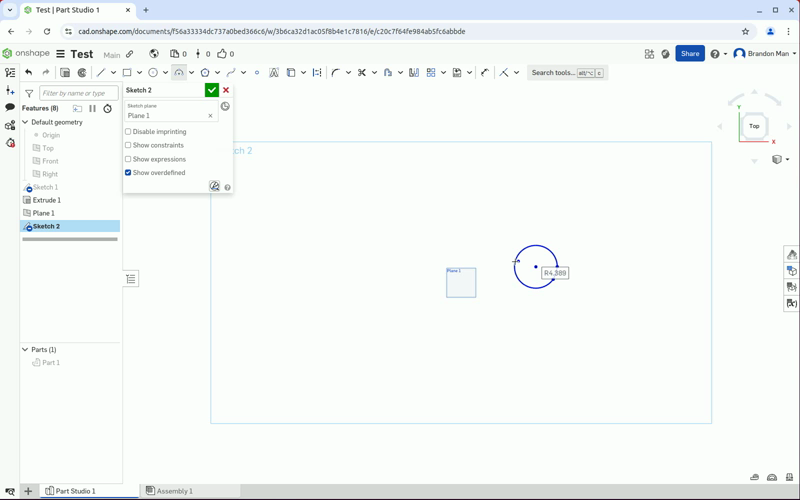
mouse_move(530, 265)
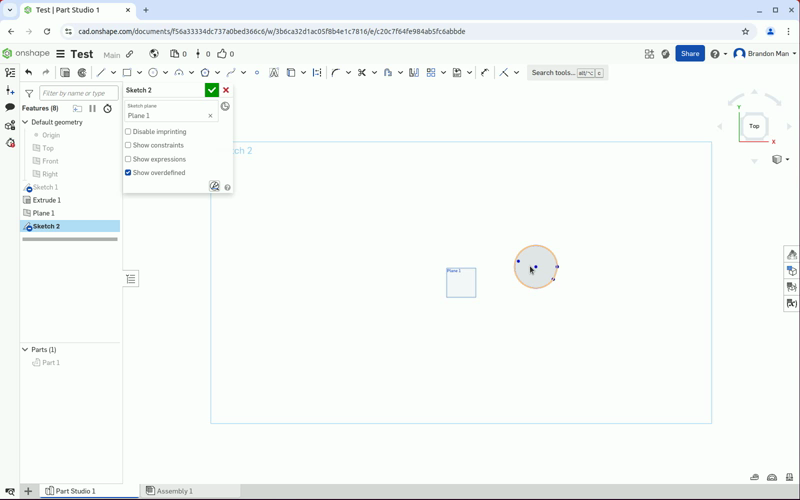
scroll(6)
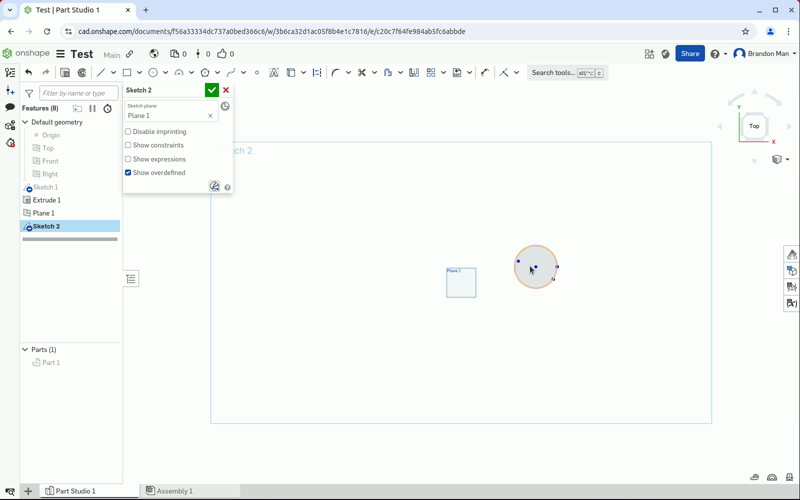
scroll(6)
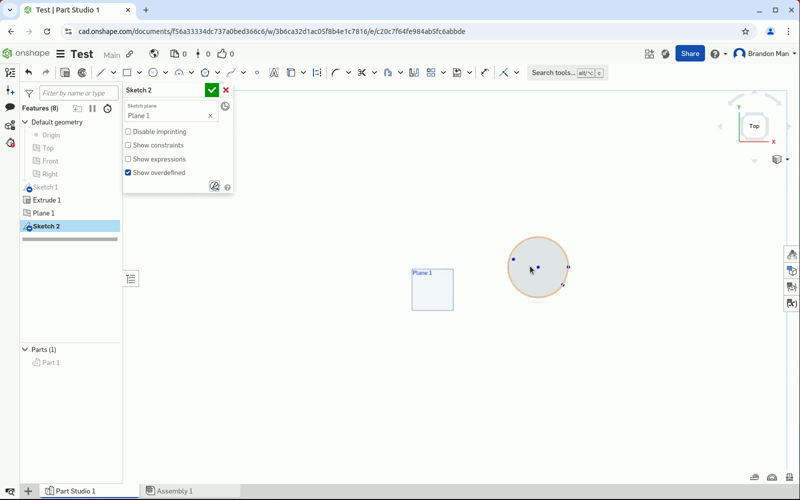
scroll(6)
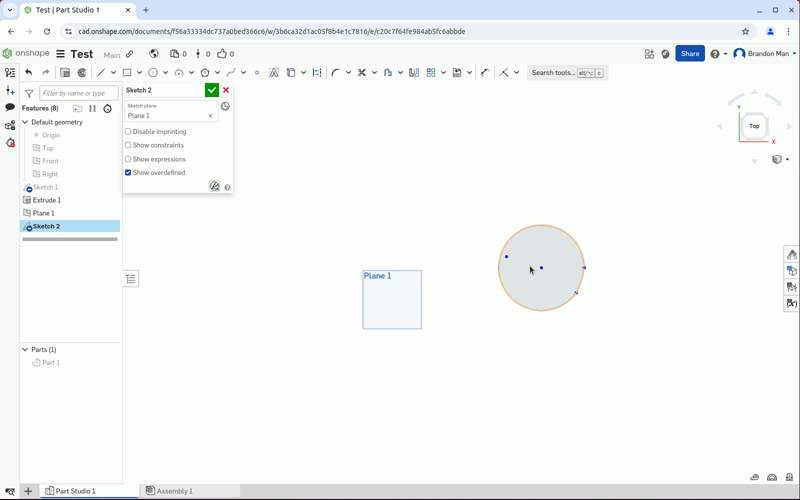
scroll(6)
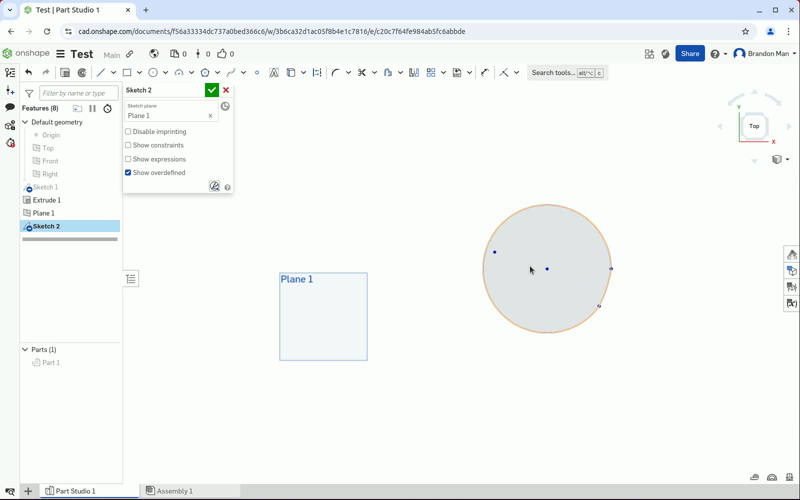
scroll(6)
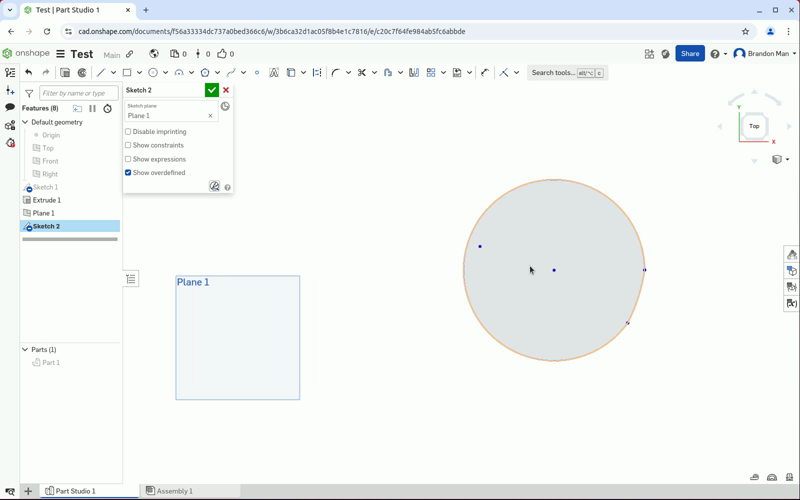
scroll(6)
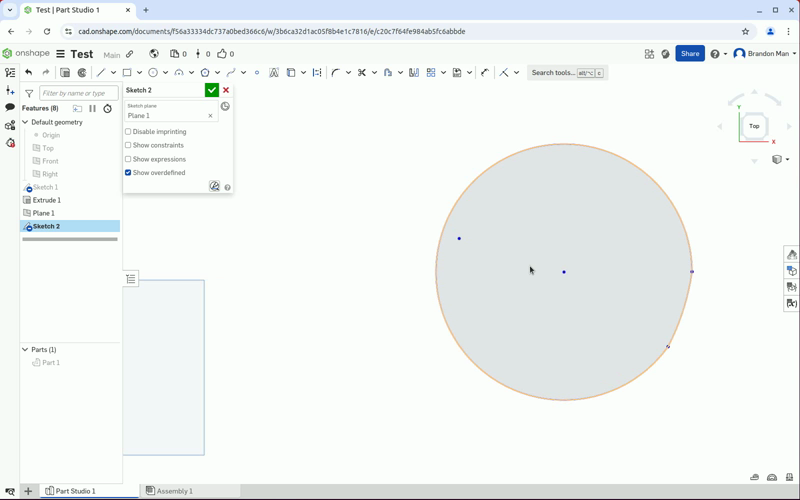
scroll(6)
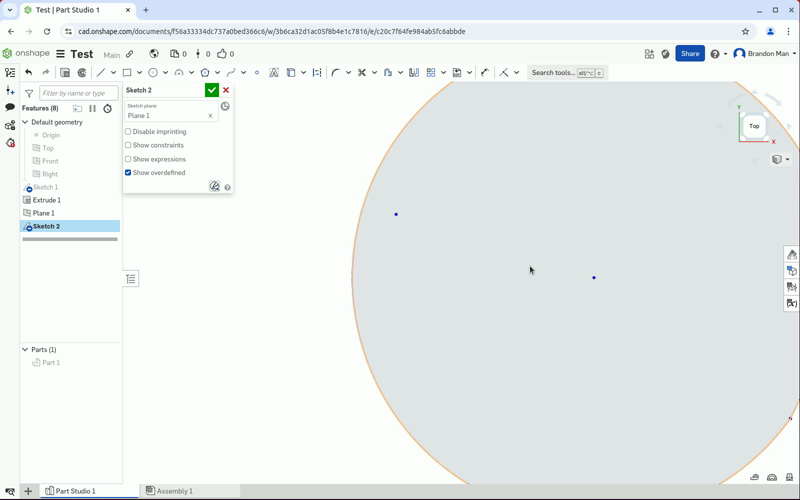
click(530, 265)
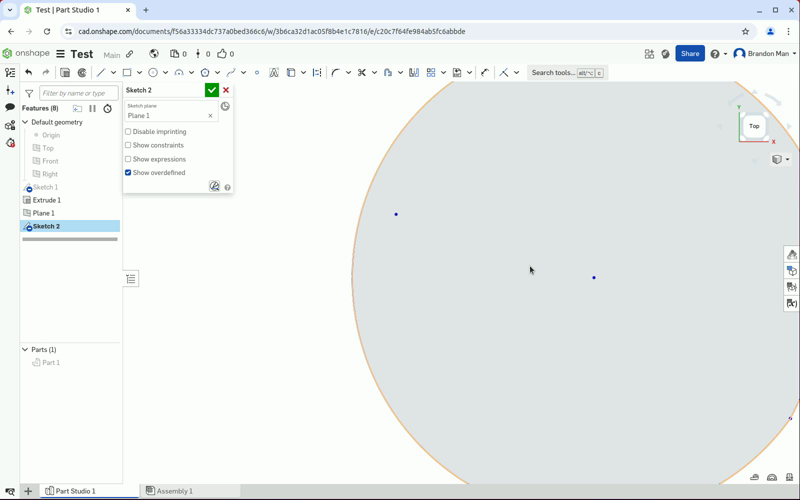
scroll(-6)
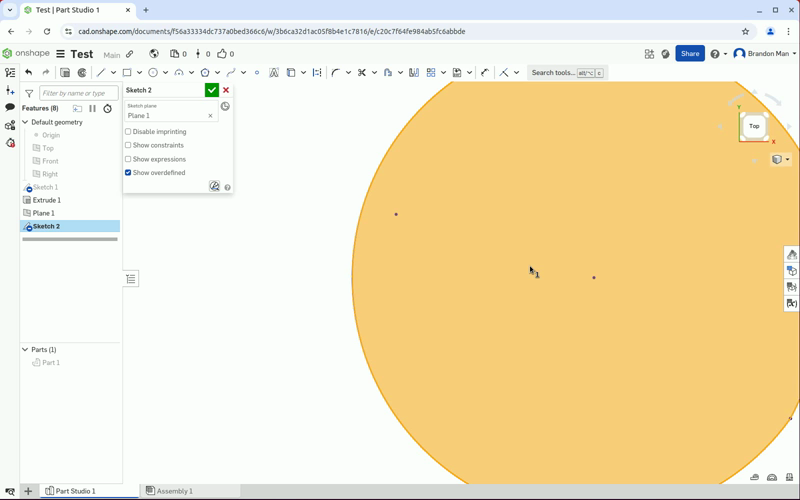
scroll(-6)
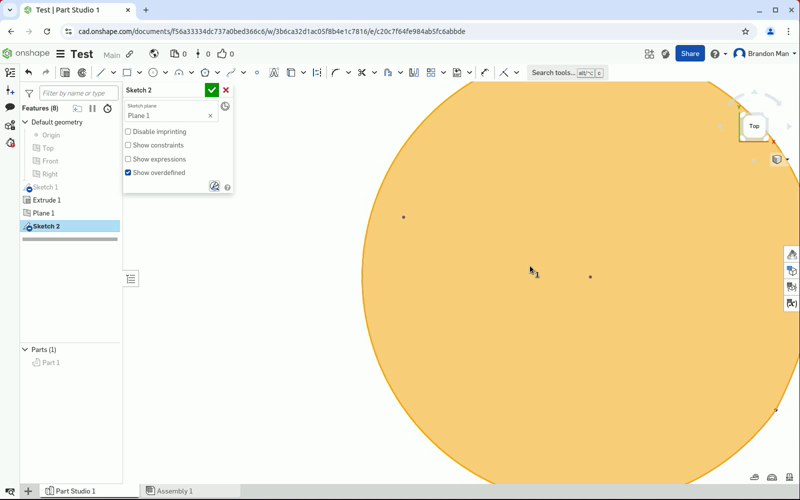
scroll(-6)
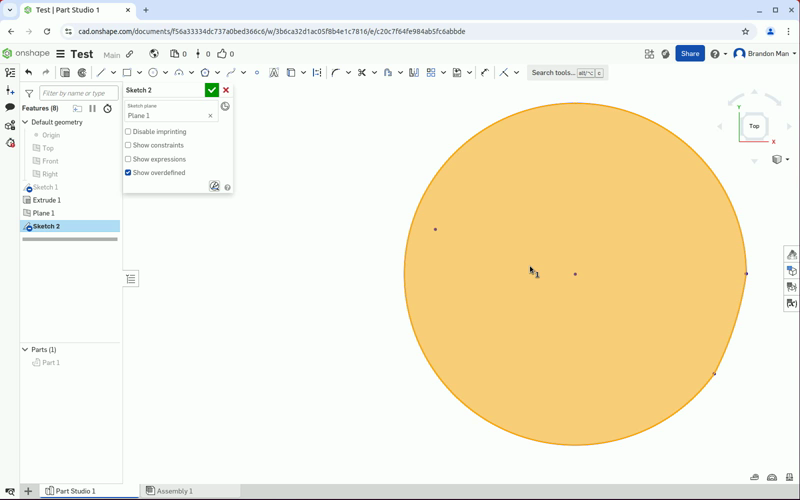
scroll(-6)
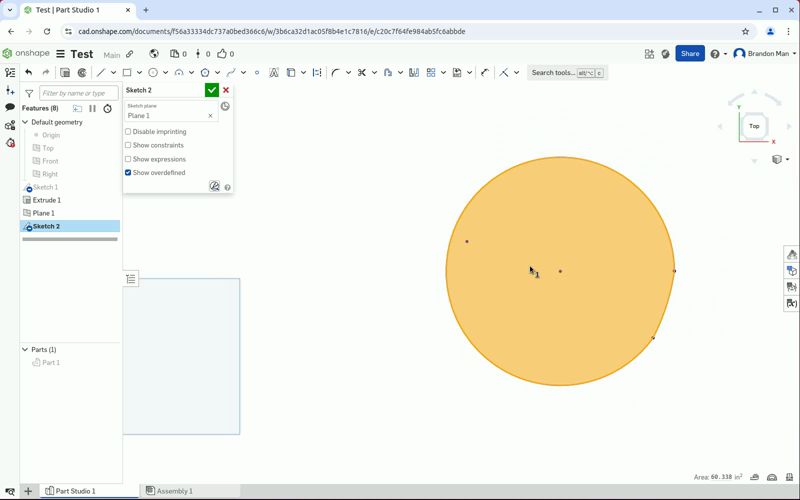
scroll(-6)
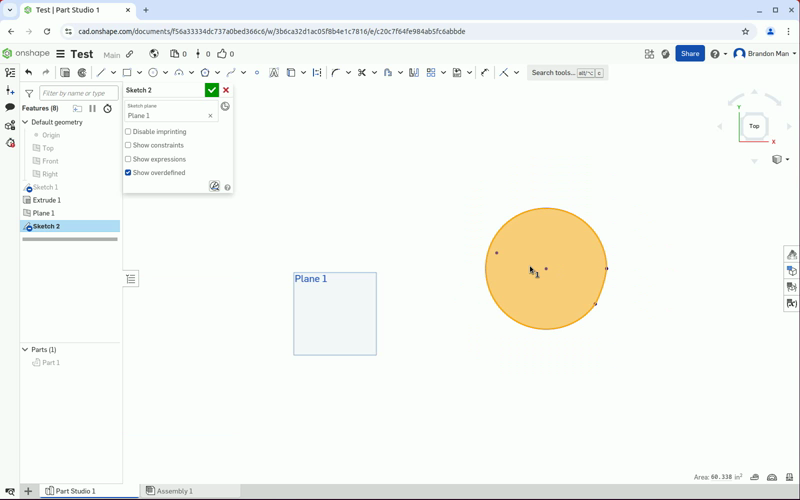
scroll(-6)
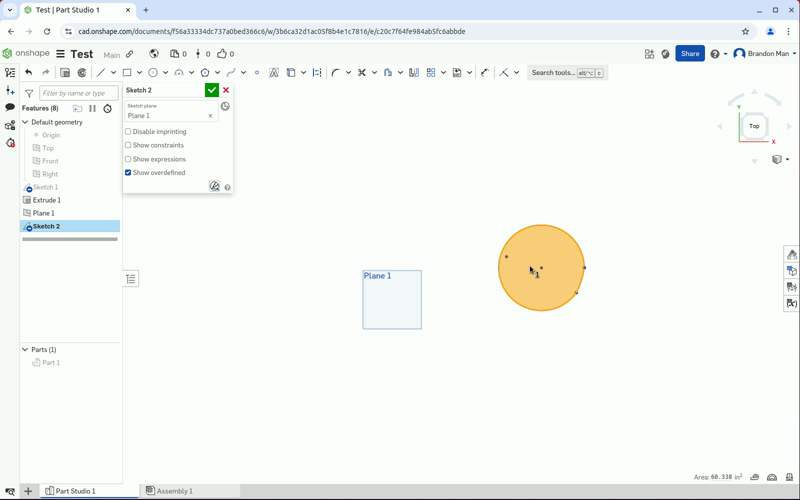
scroll(-6)
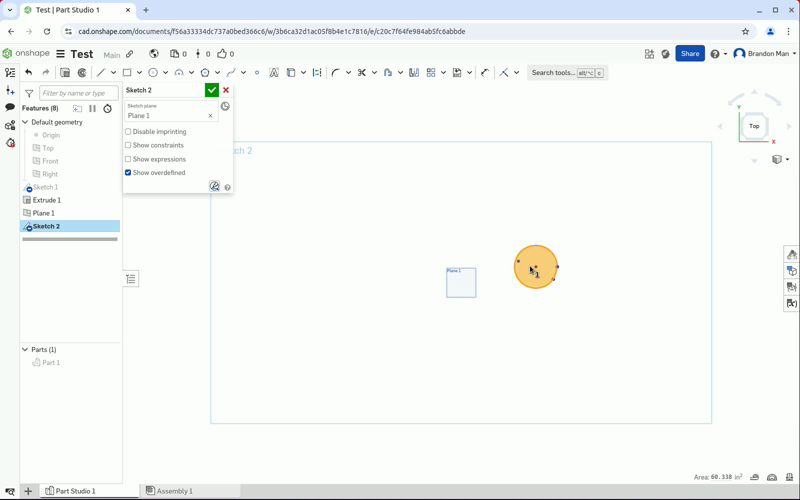
mouse_move(73, 352)
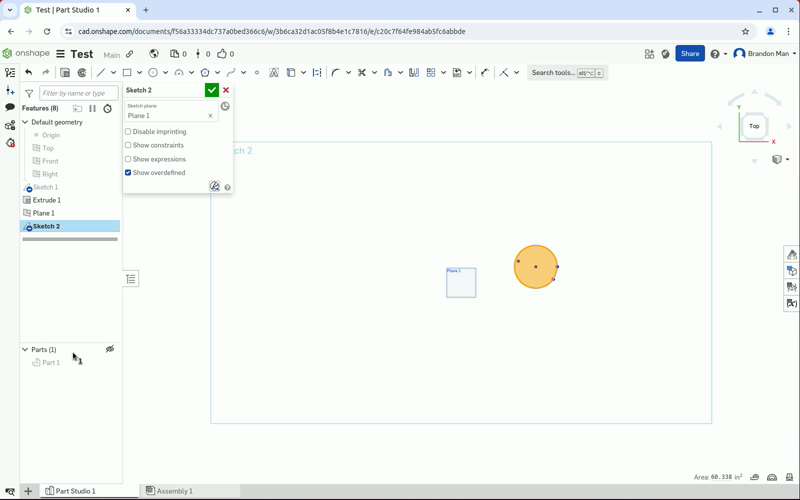
key(shift+y)
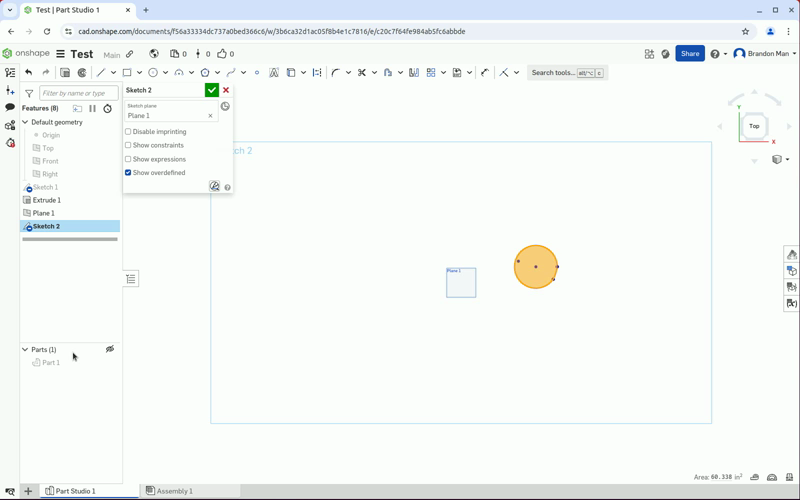
key(shift+e)
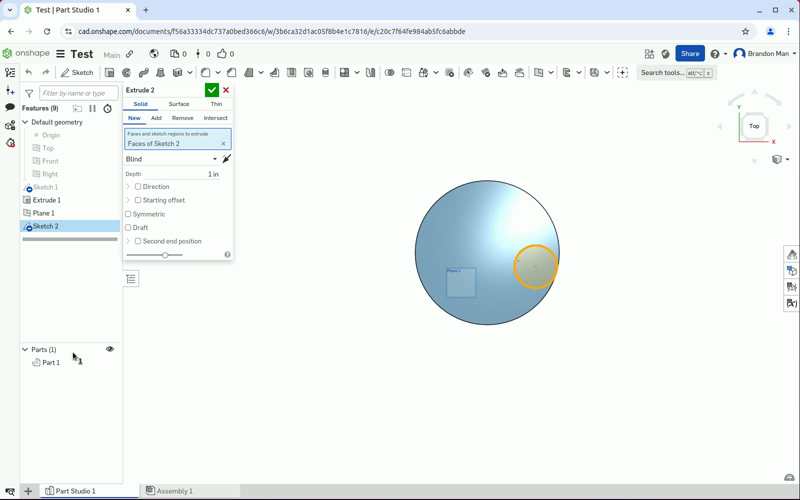
mouse_move(143, 106)
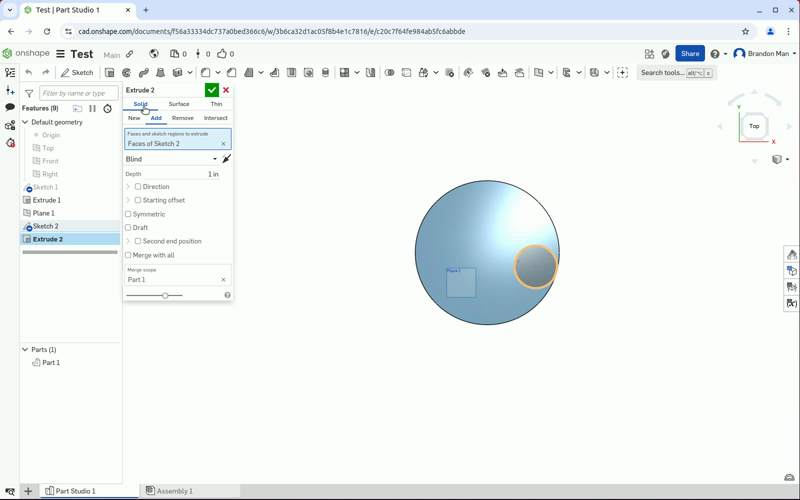
click(143, 106)
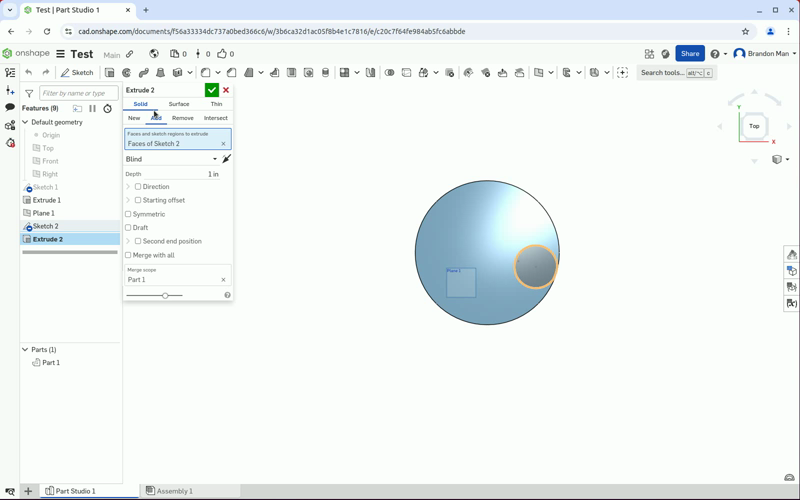
mouse_move(186, 120)
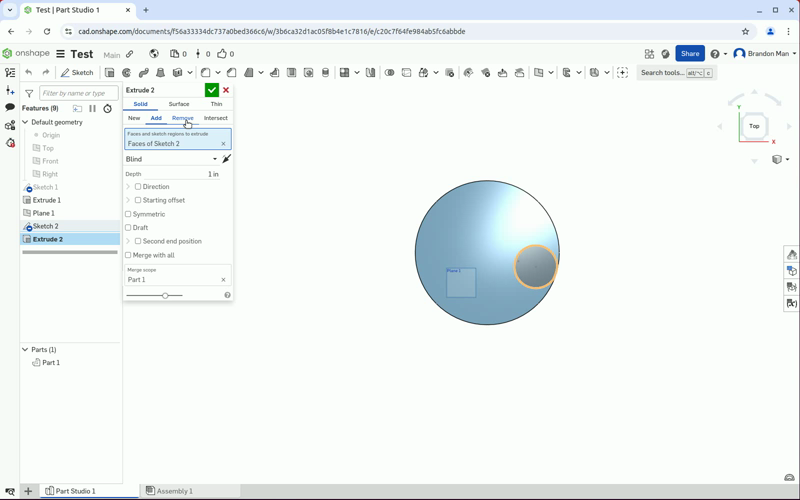
click(186, 120)
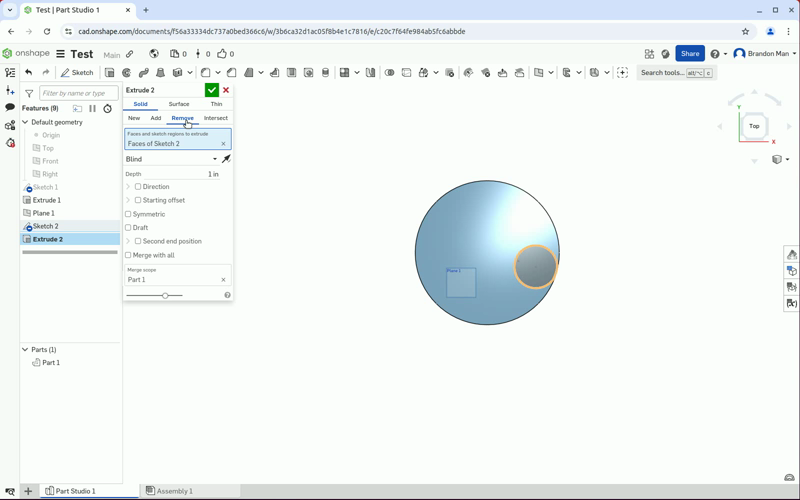
key(tab, 4)
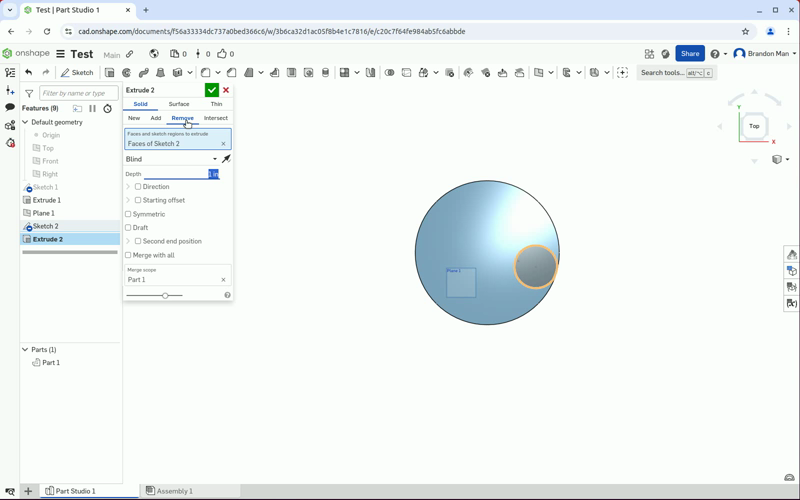
text(28.163)
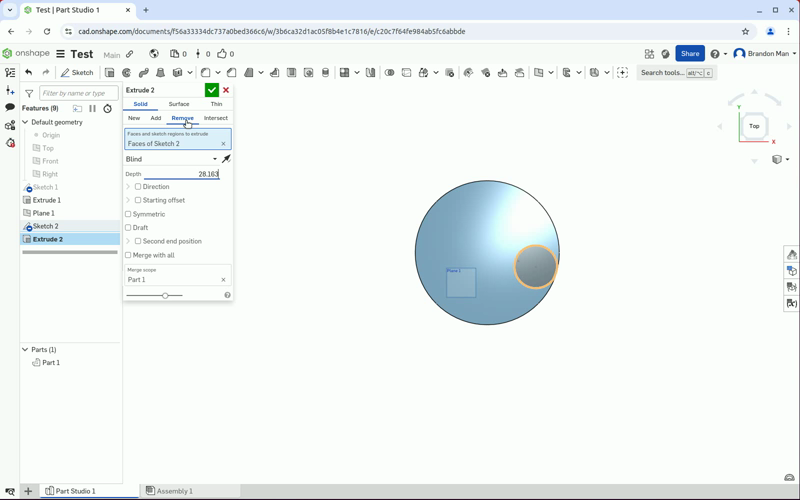
key(tab, 6)
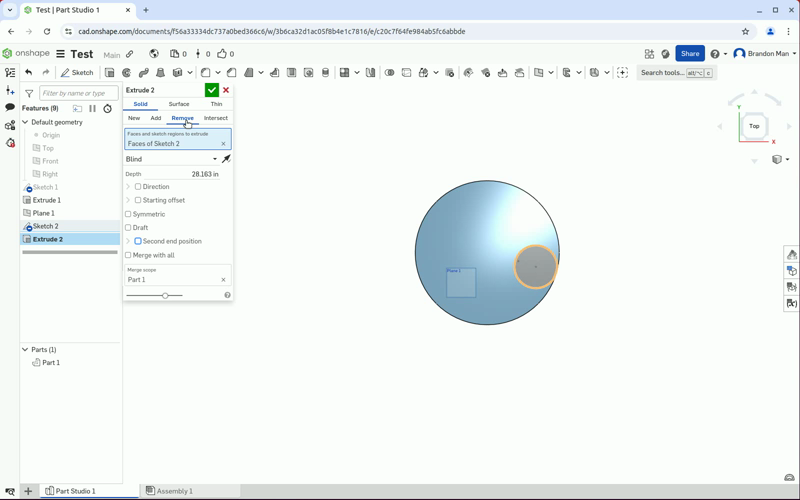
key(space)
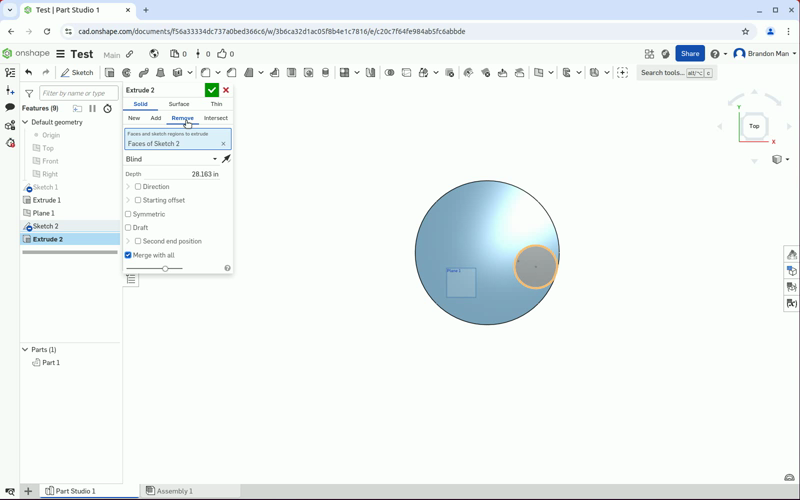
key(enter)
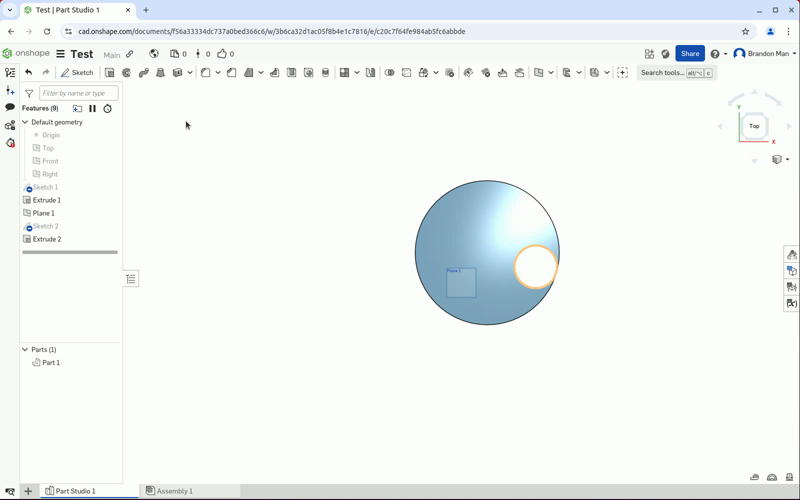
key(shift+h)
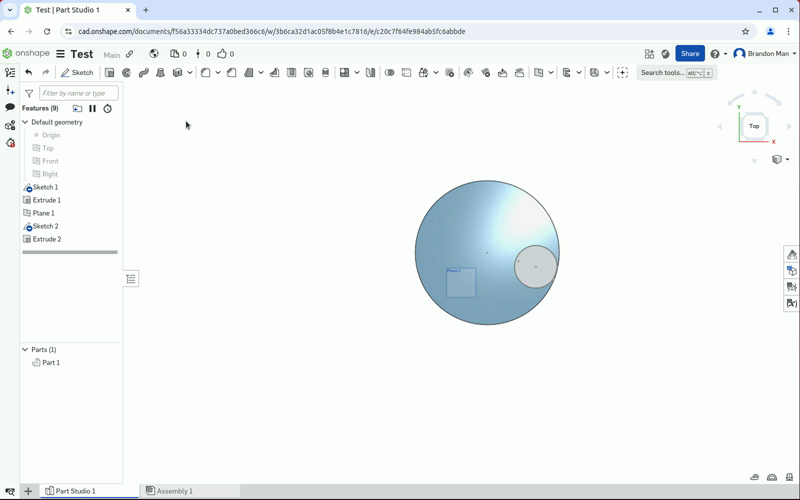
key(shift+h)
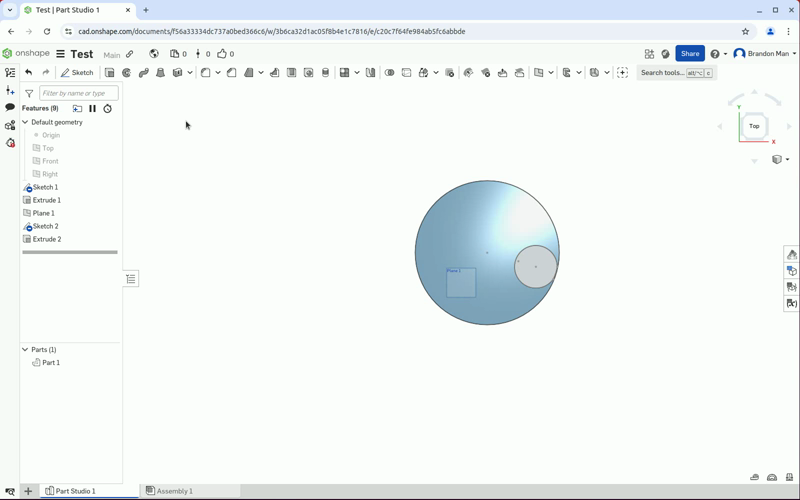
key(shift+7)
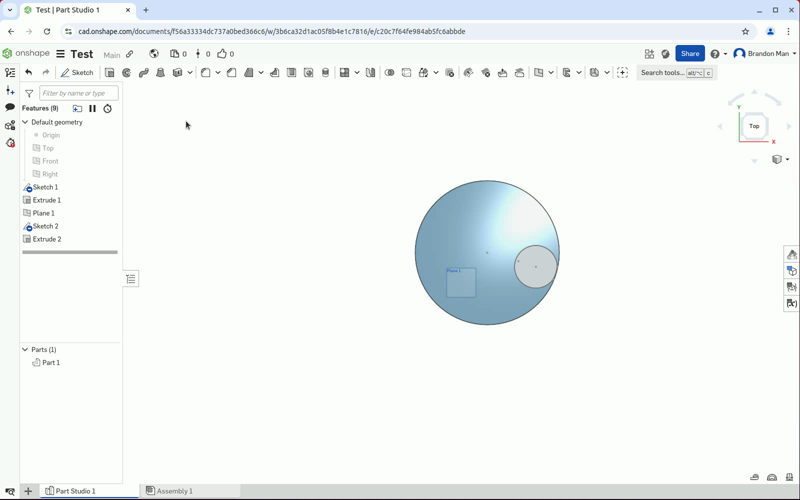
key(up, 3)
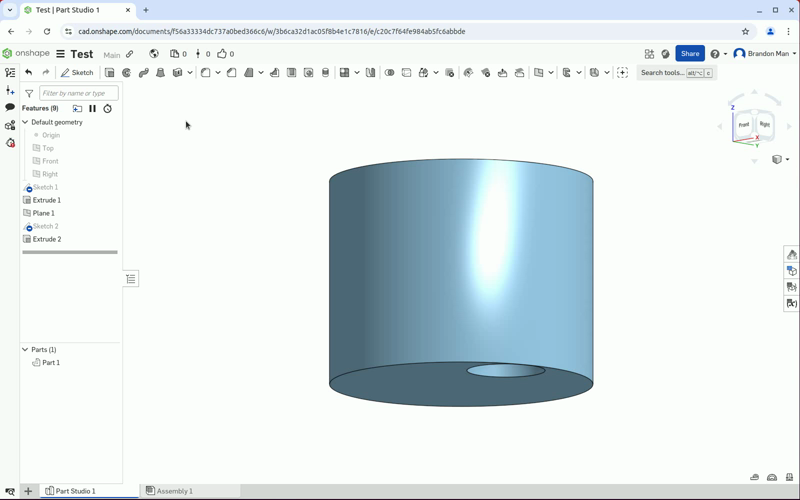
key(left, 3)
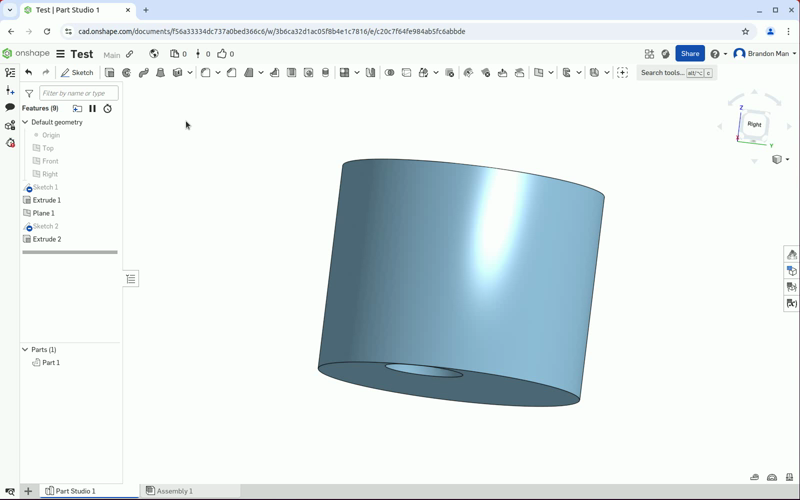
key(right, 3)
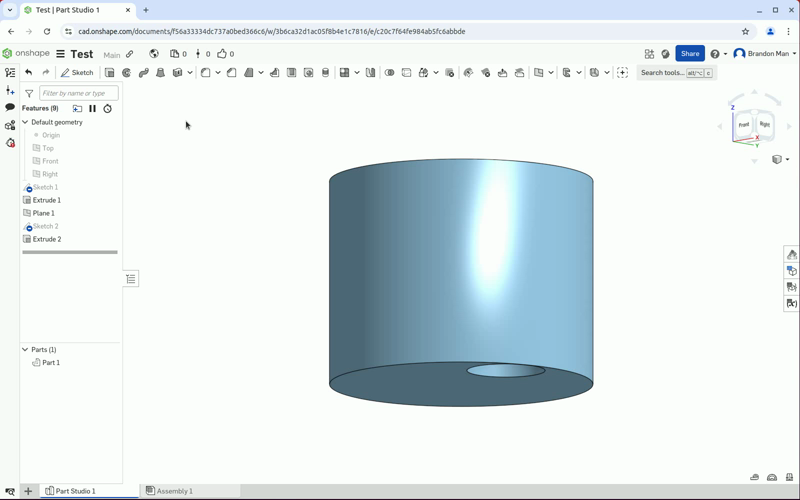
key(down, 3)
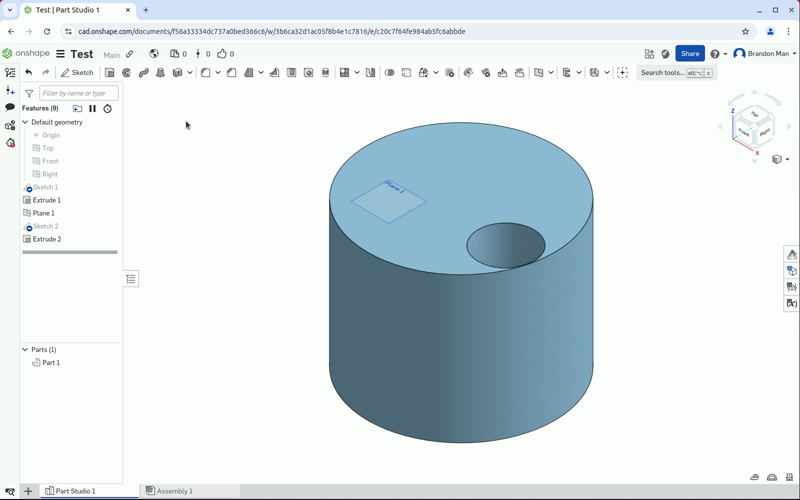
mouse_move(73, 189)
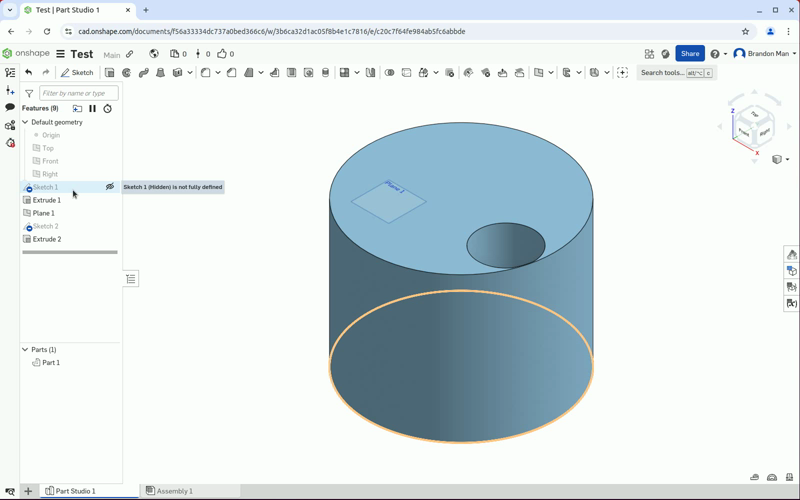
click(73, 189)